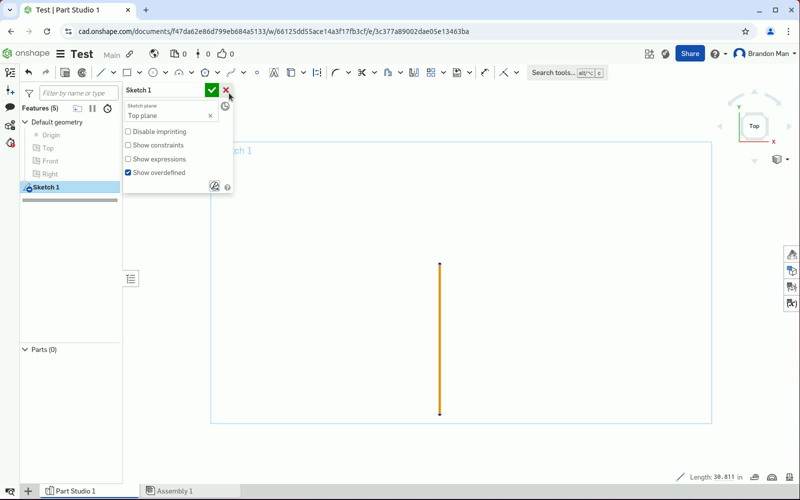
key(shift+h)
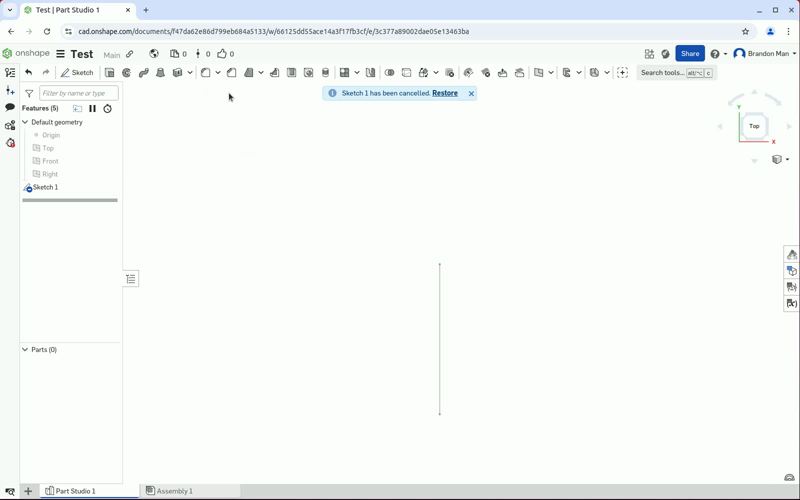
key(shift+s)
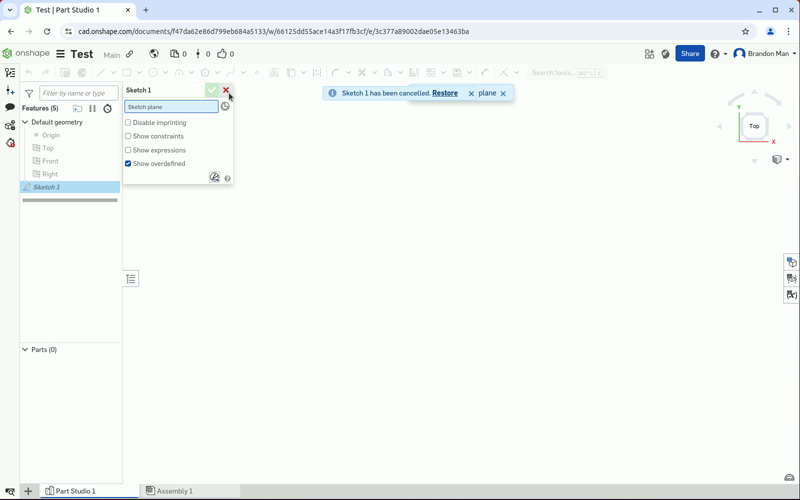
mouse_move(73, 150)
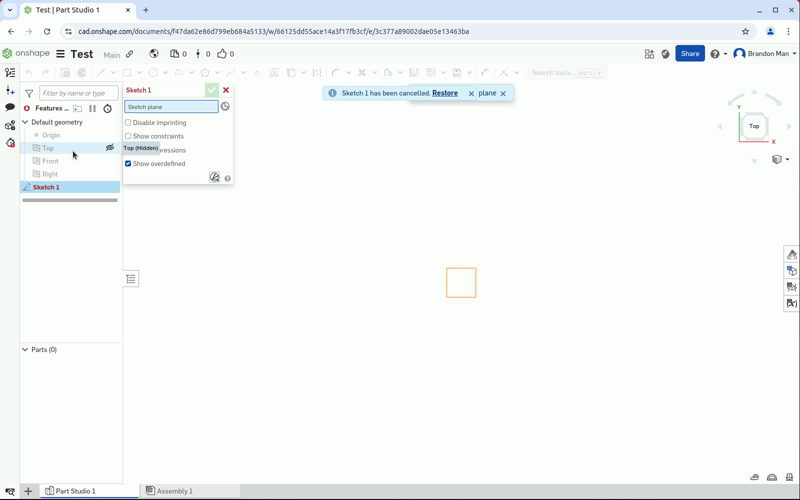
click(73, 150)
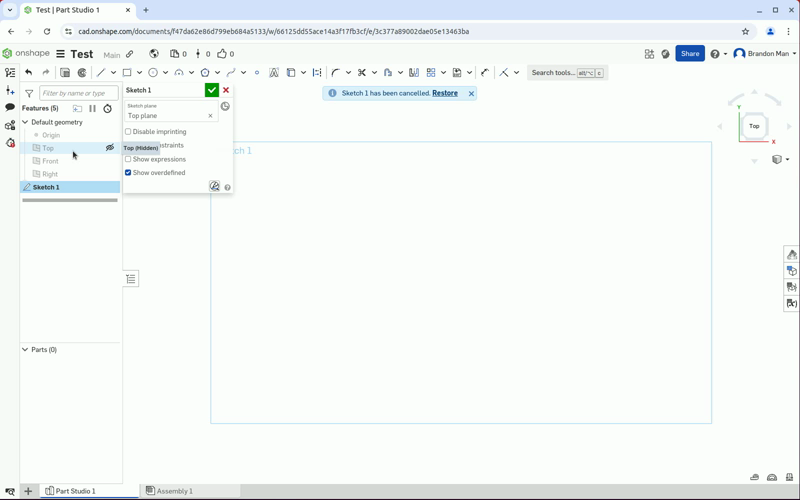
mouse_move(73, 352)
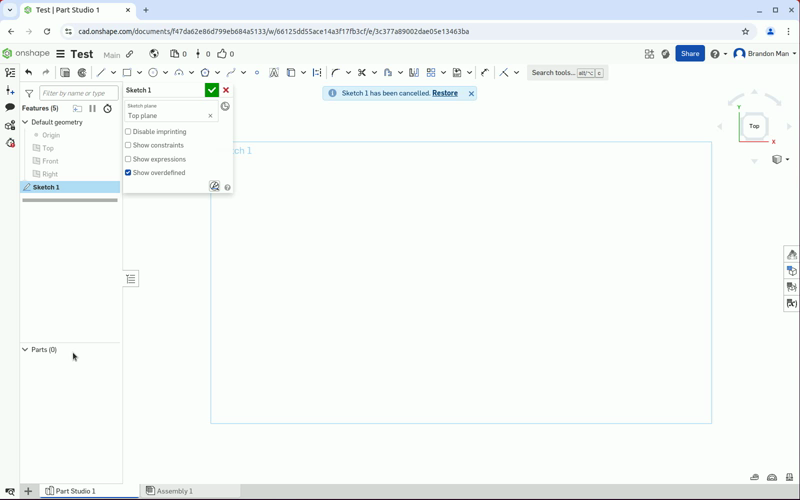
key(y)
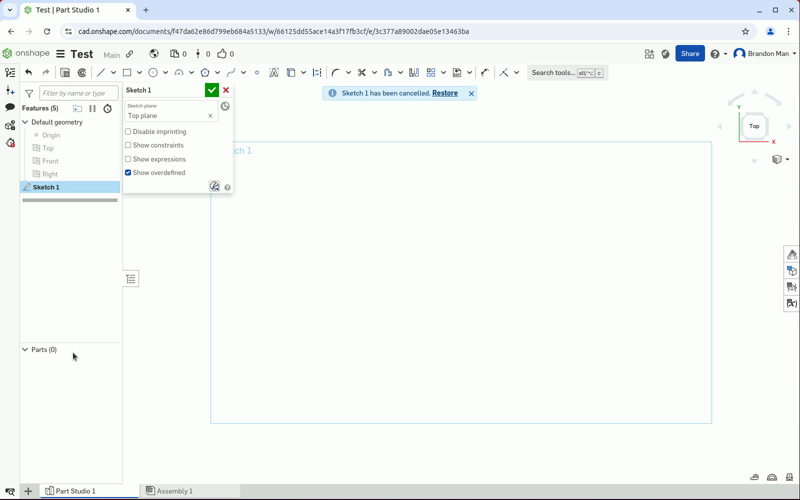
key(l)
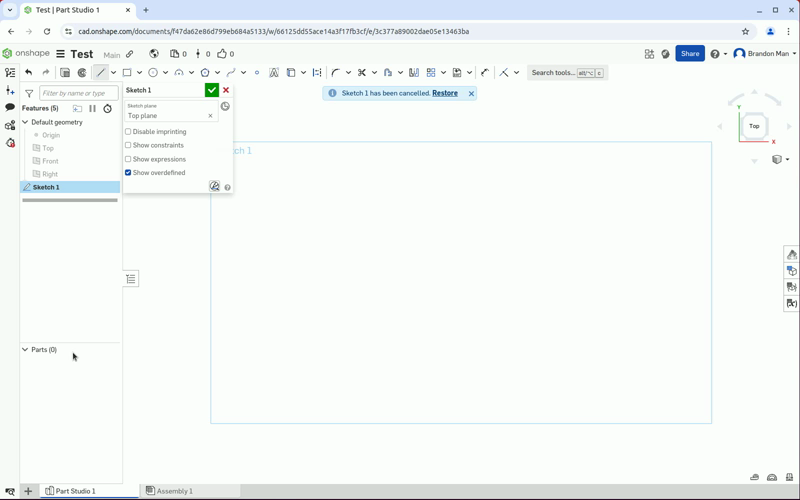
key_down(shift)
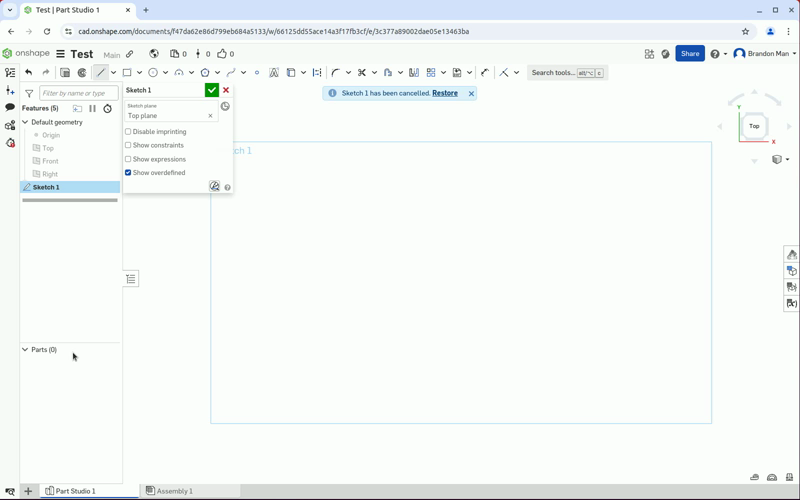
mouse_move(348, 383)
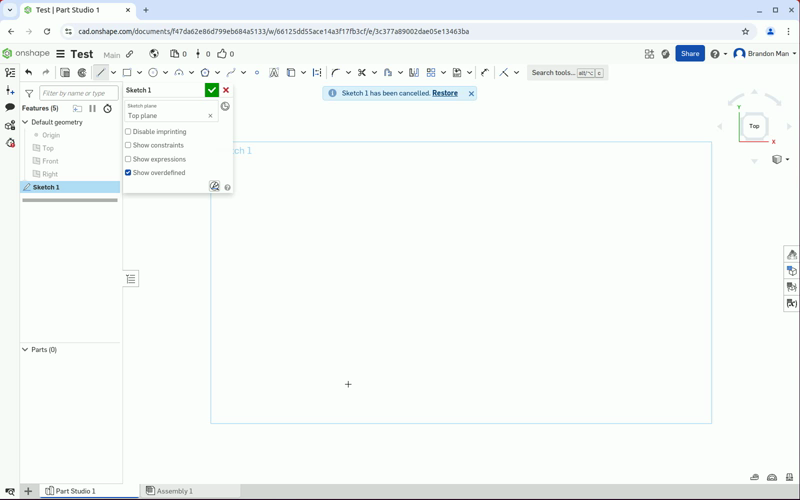
click(348, 383)
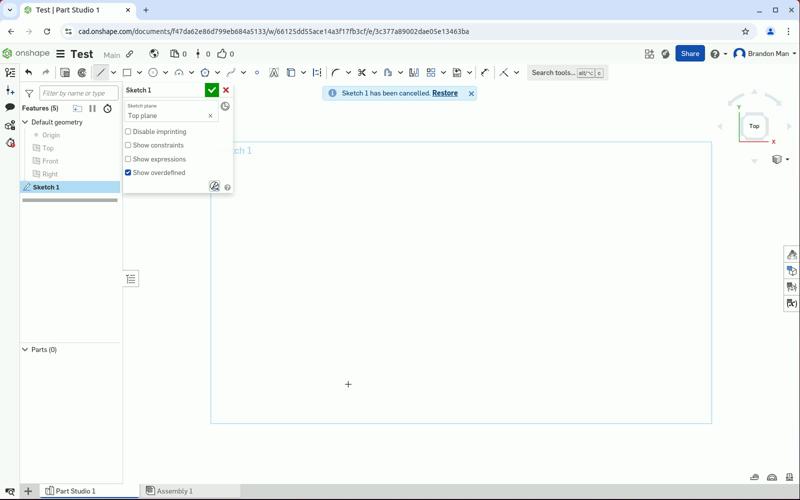
key_up(shift)
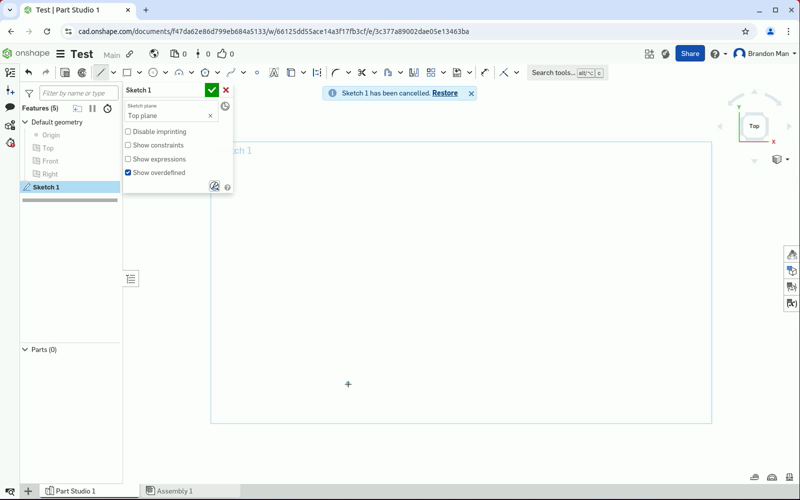
key_down(shift)
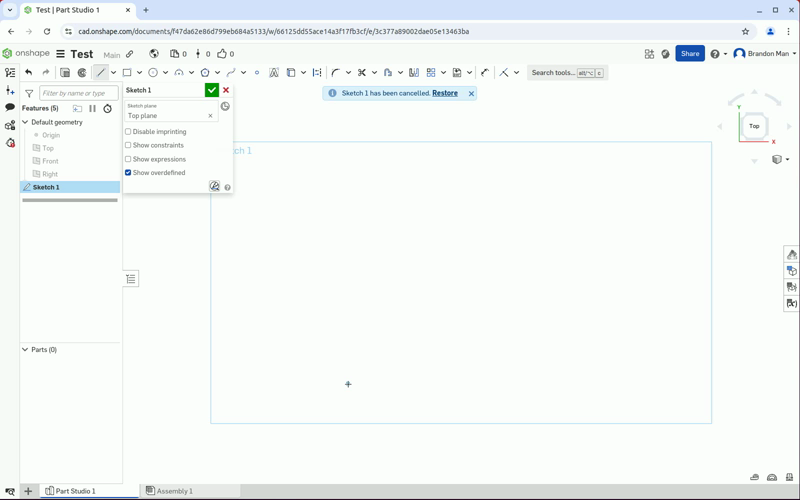
mouse_move(572, 383)
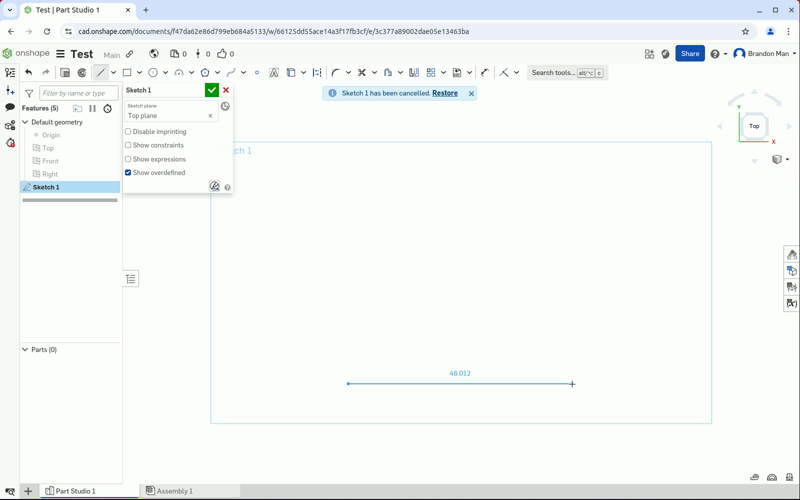
click(572, 383)
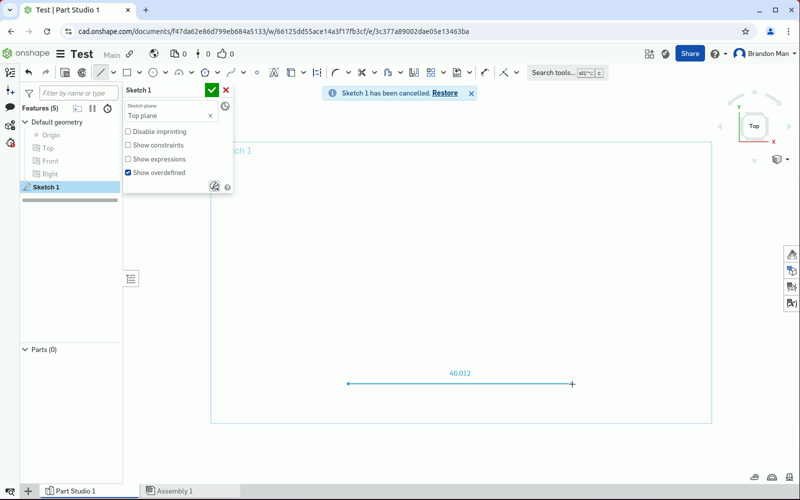
key_up(shift)
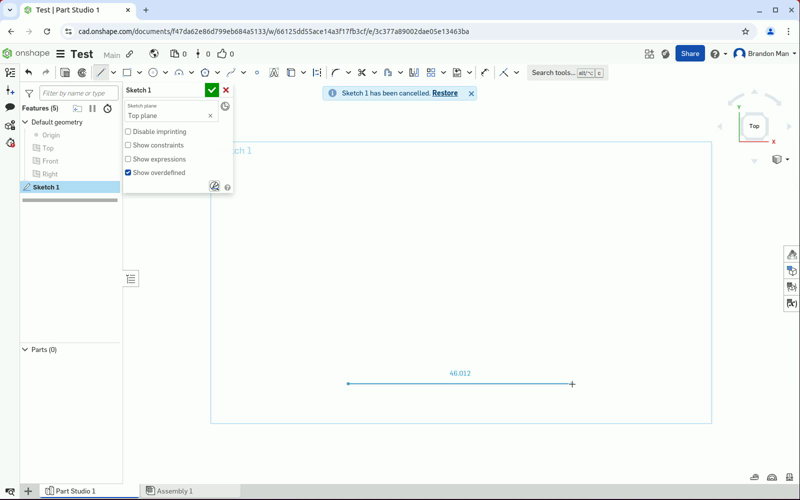
key_down(shift)
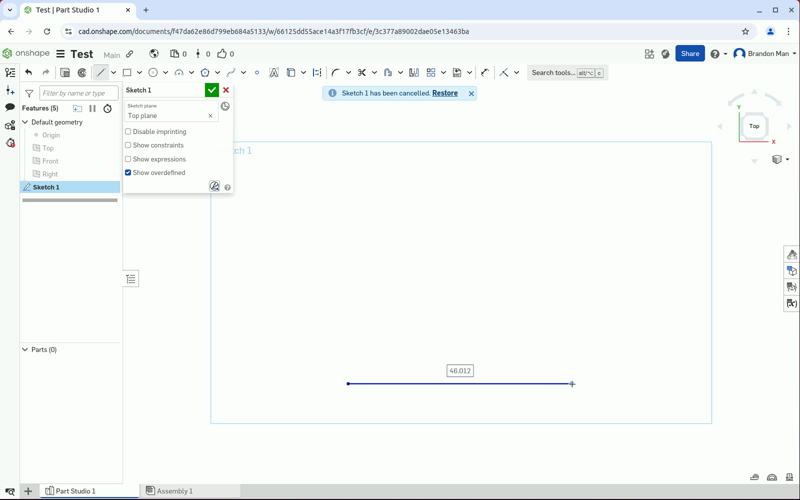
mouse_move(543, 181)
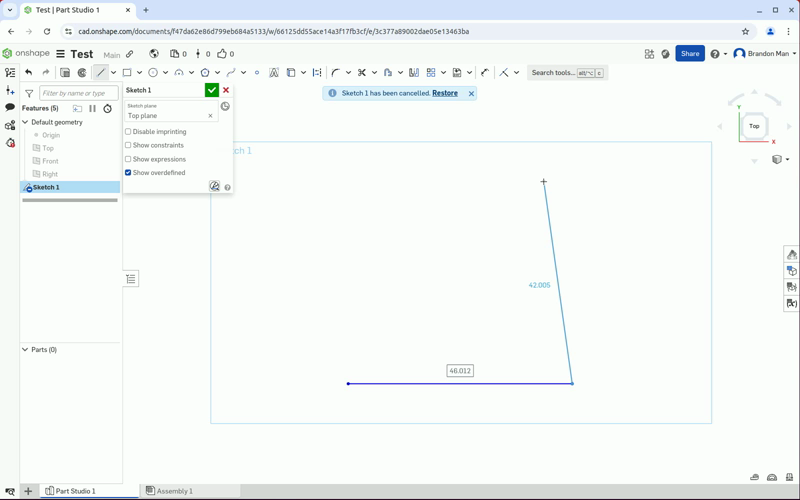
click(543, 181)
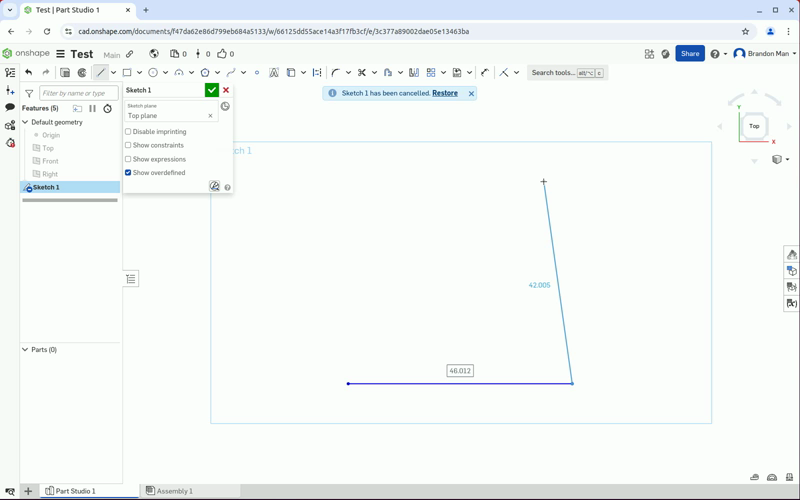
key_up(shift)
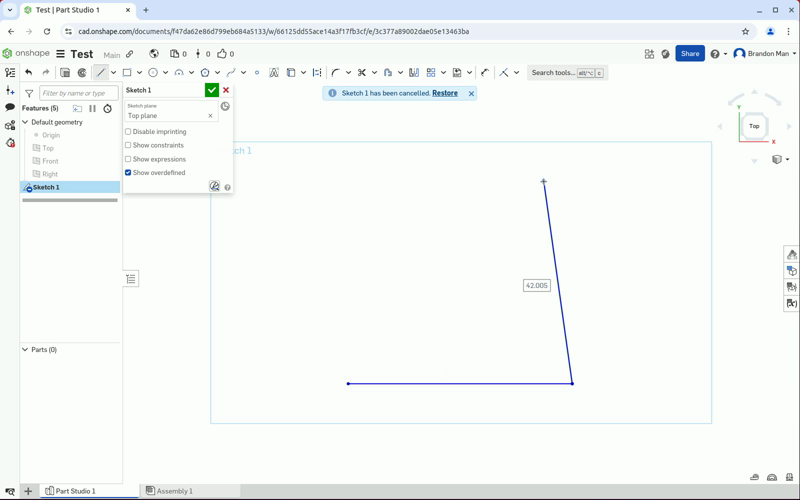
key_down(shift)
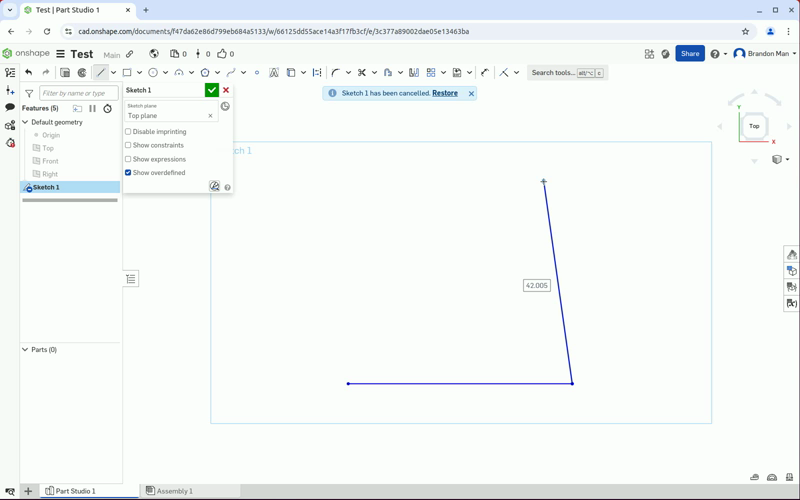
mouse_move(376, 181)
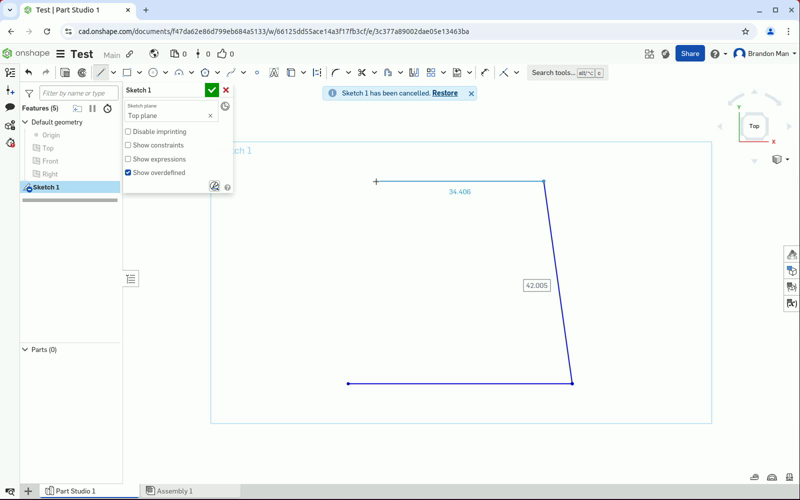
click(376, 181)
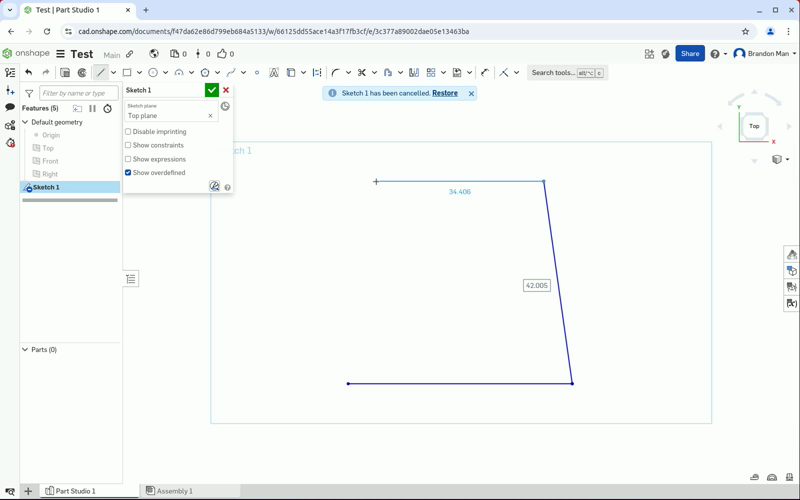
key_up(shift)
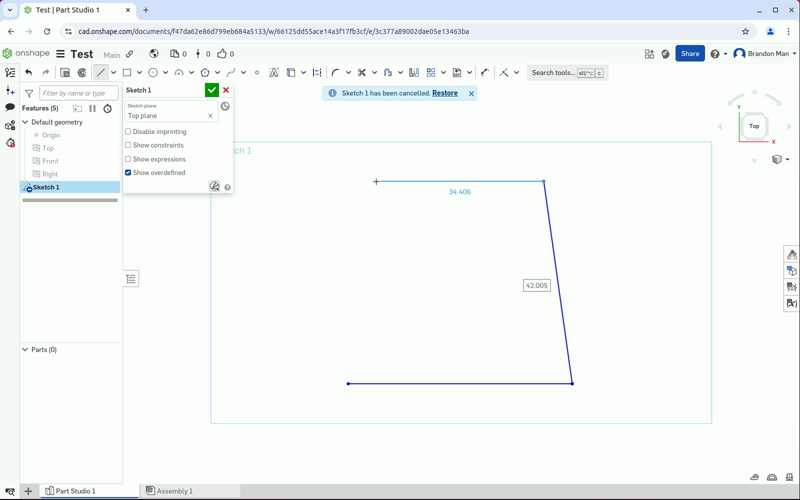
key_down(shift)
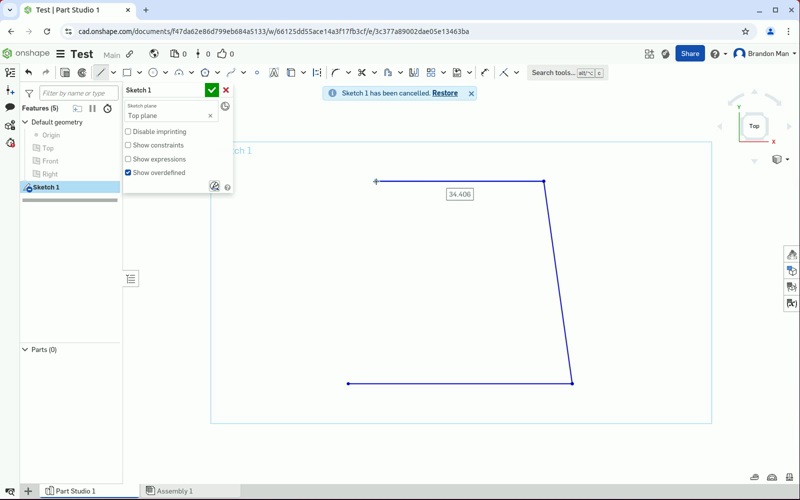
mouse_move(348, 383)
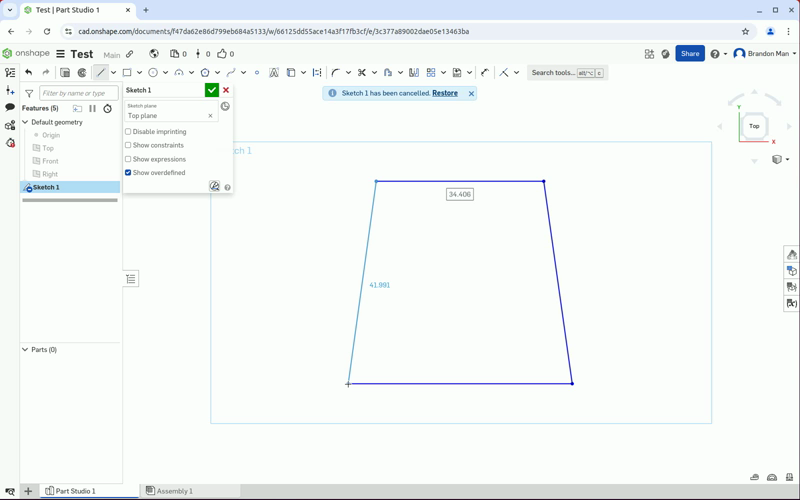
key_up(shift)
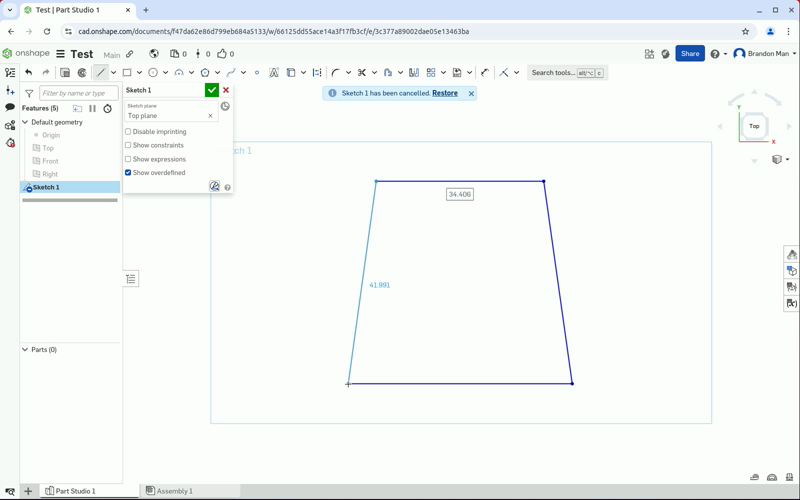
click(348, 383)
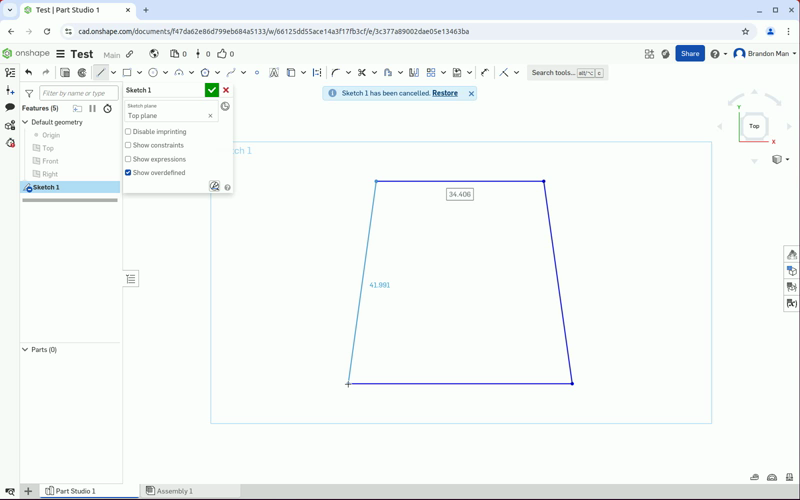
key(esc)
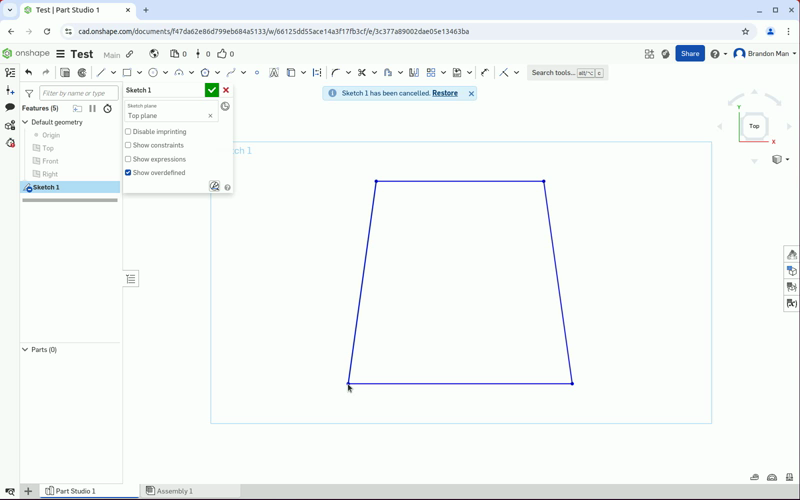
mouse_move(416, 344)
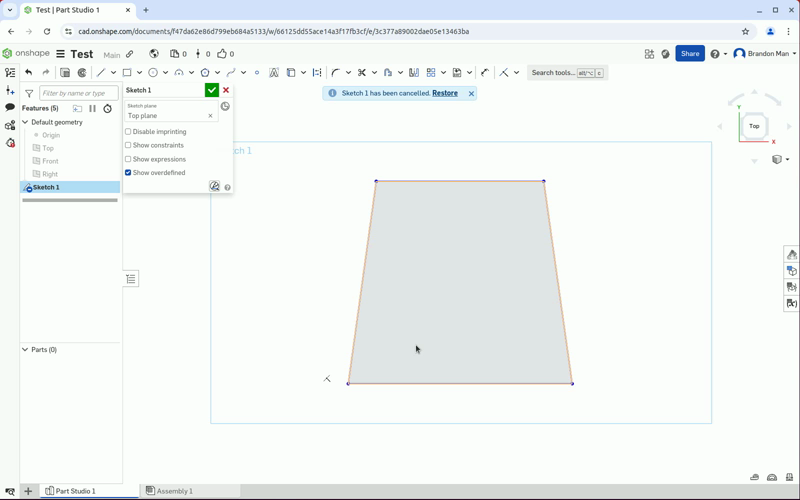
click(416, 344)
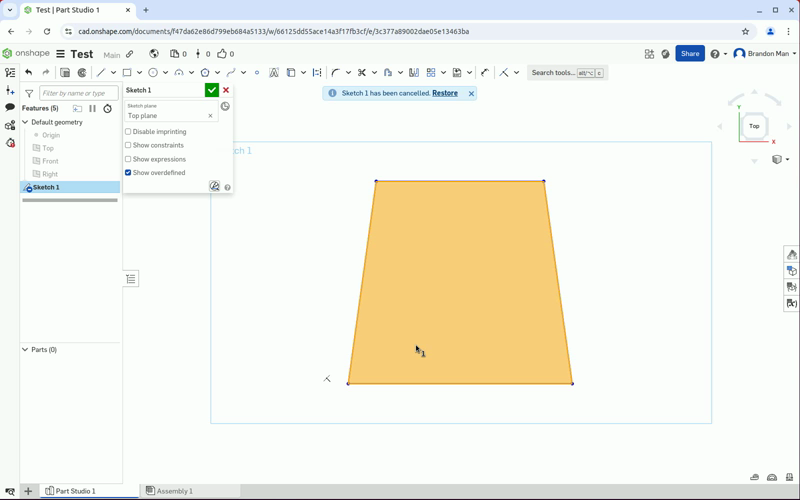
mouse_move(73, 352)
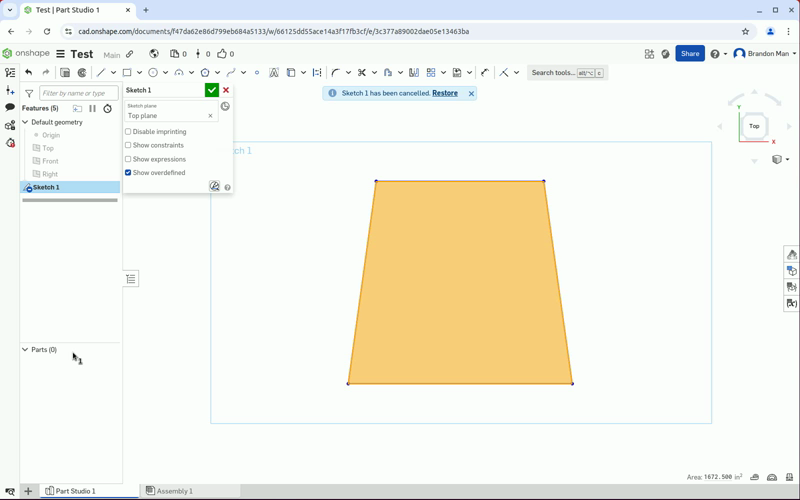
key(shift+y)
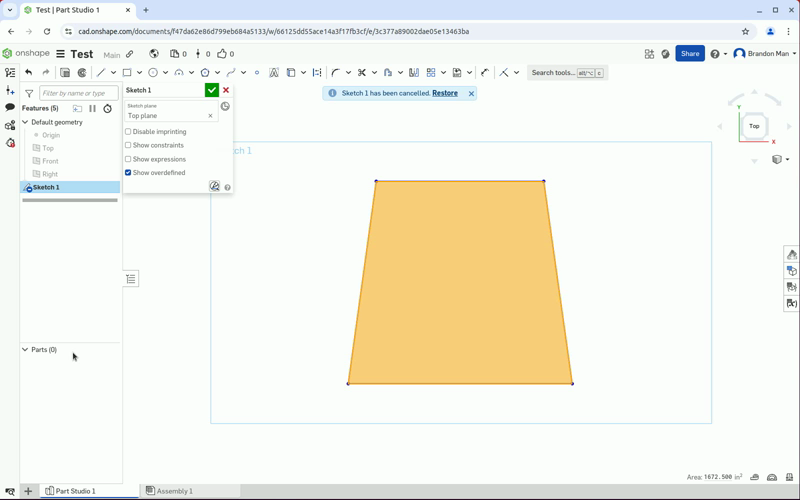
key(shift+e)
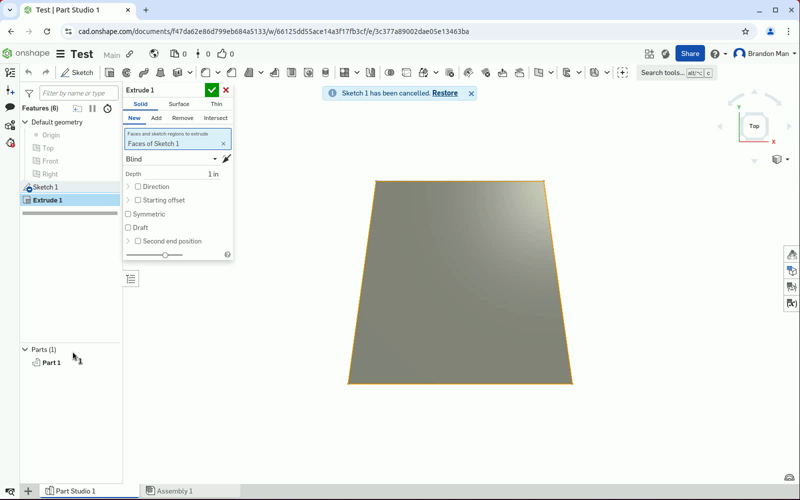
mouse_move(143, 106)
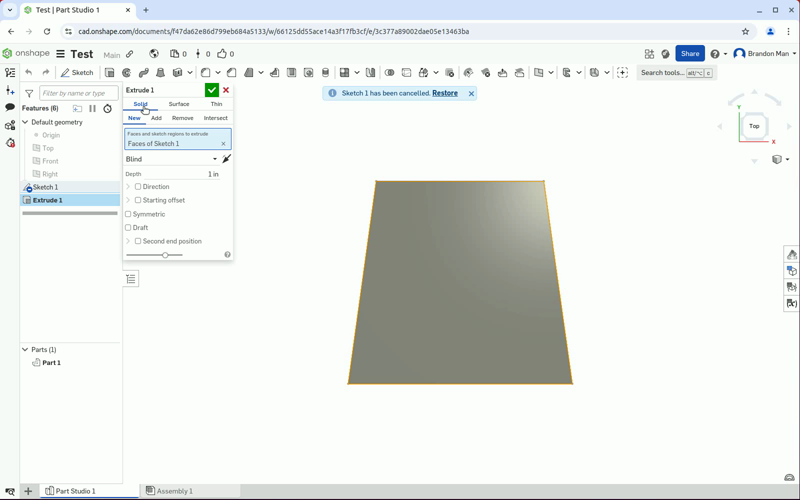
click(143, 106)
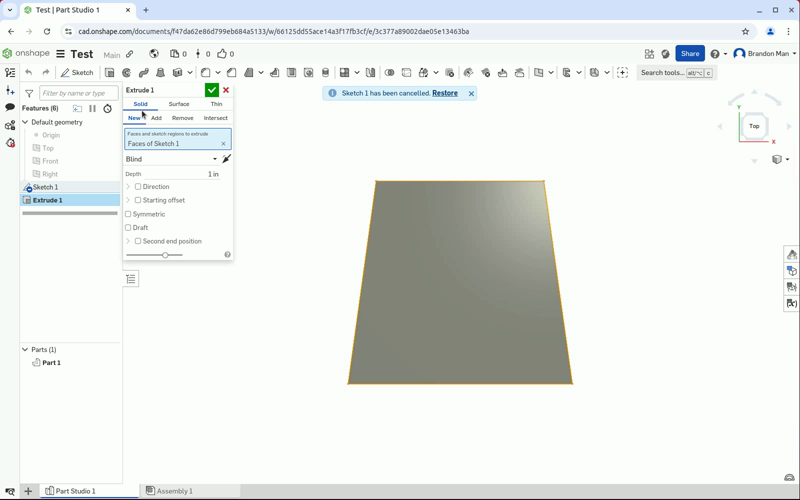
mouse_move(137, 120)
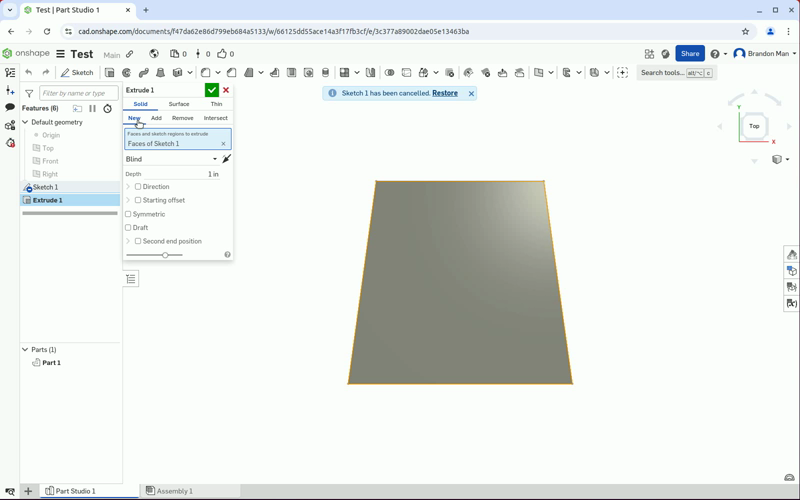
click(137, 120)
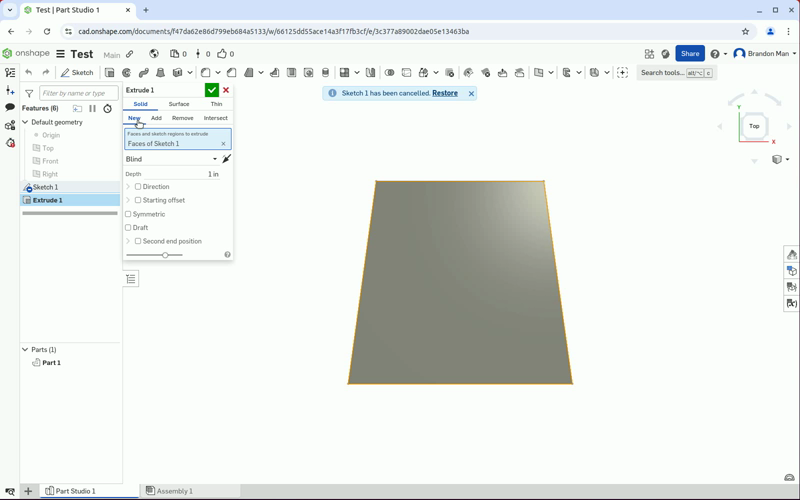
key(tab, 4)
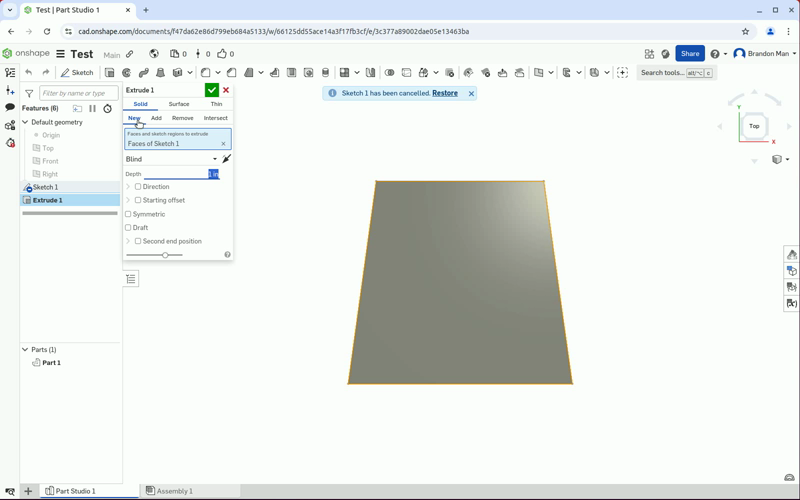
text(1.204)
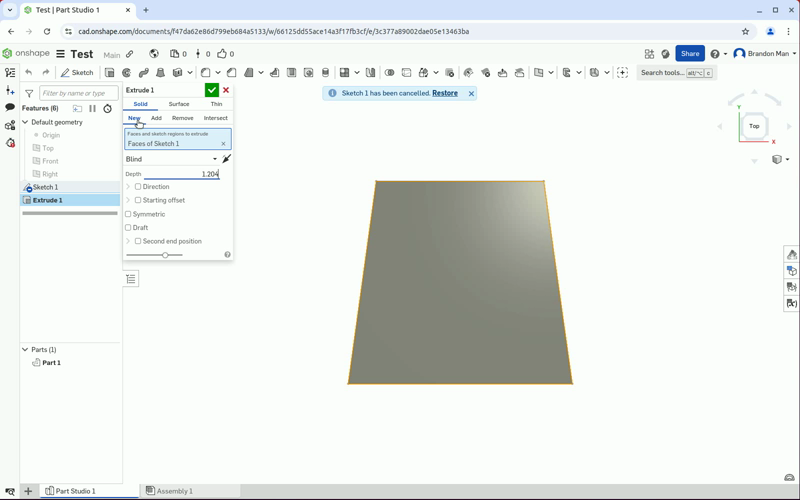
key(enter)
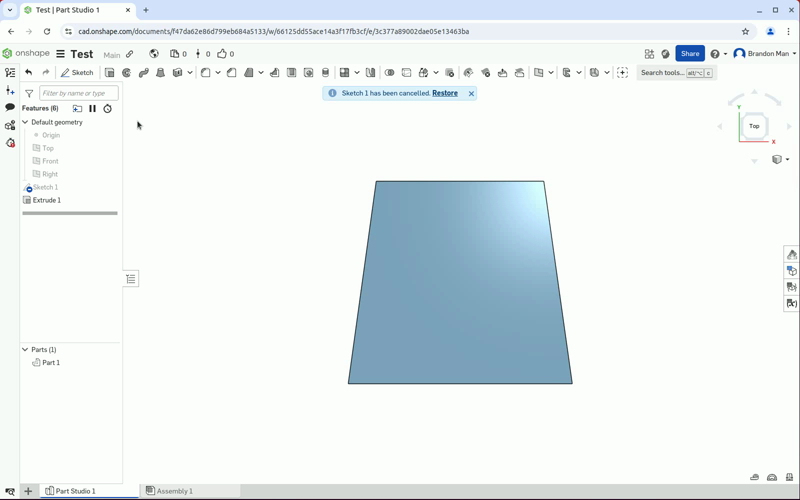
key(shift+h)
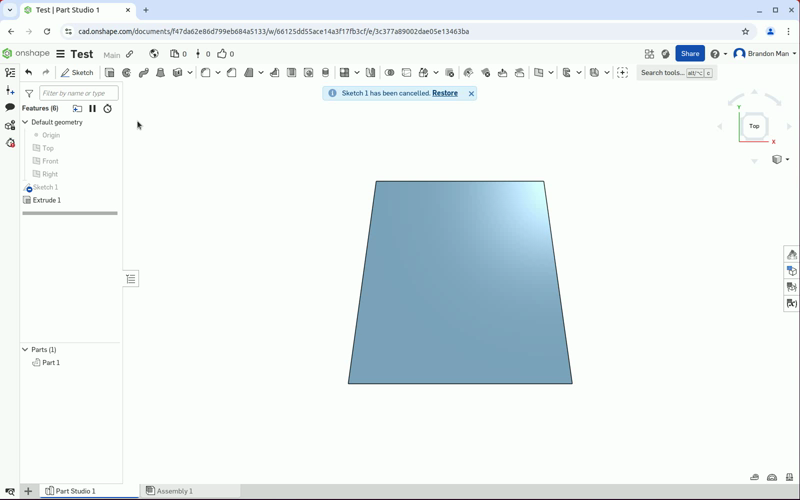
key(shift+h)
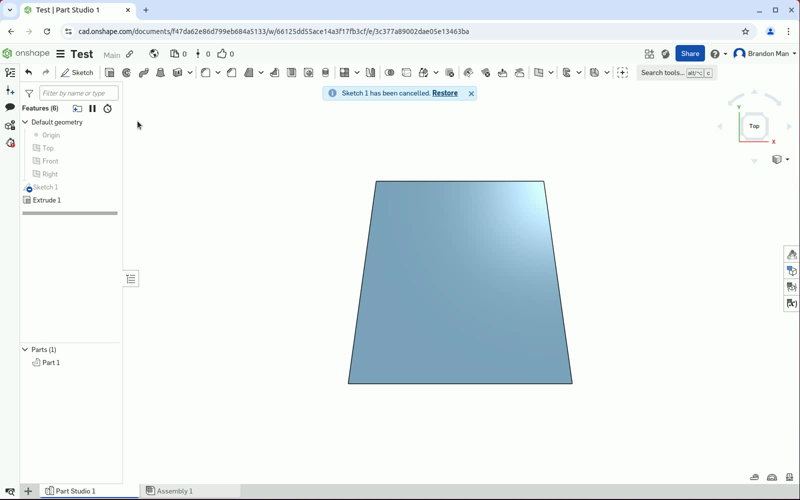
mouse_move(73, 189)
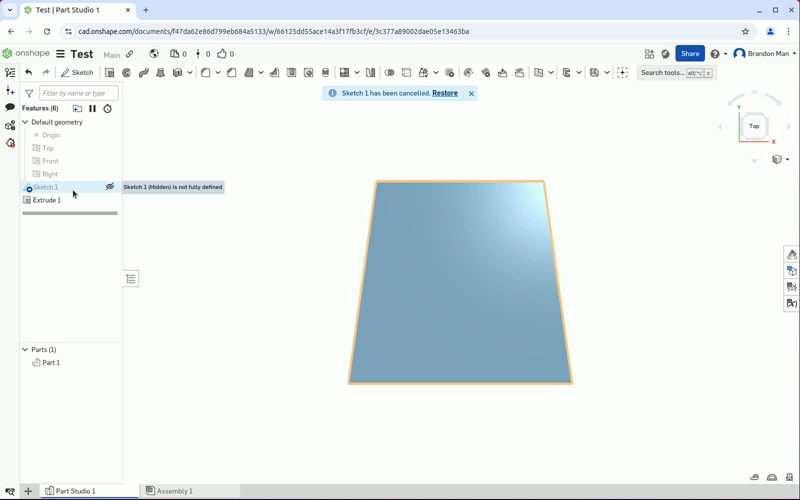
click(73, 189)
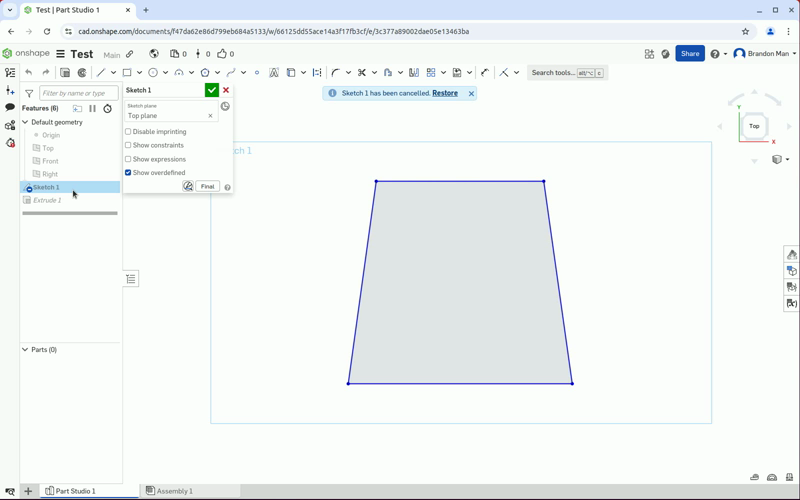
mouse_move(229, 92)
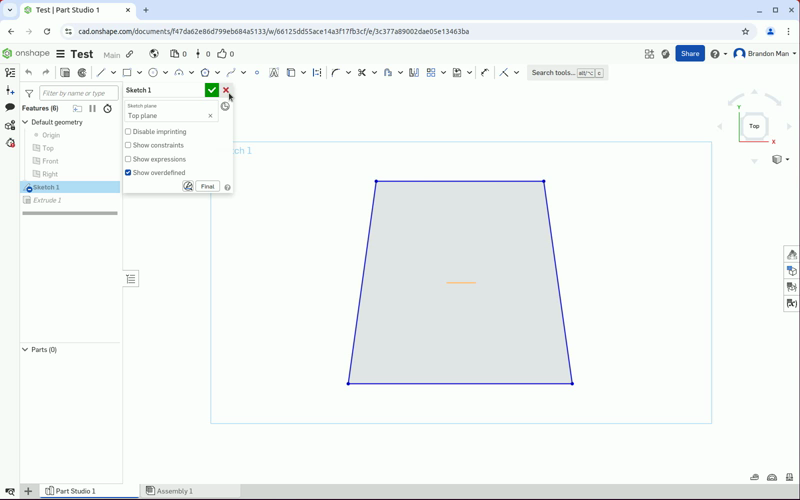
click(229, 92)
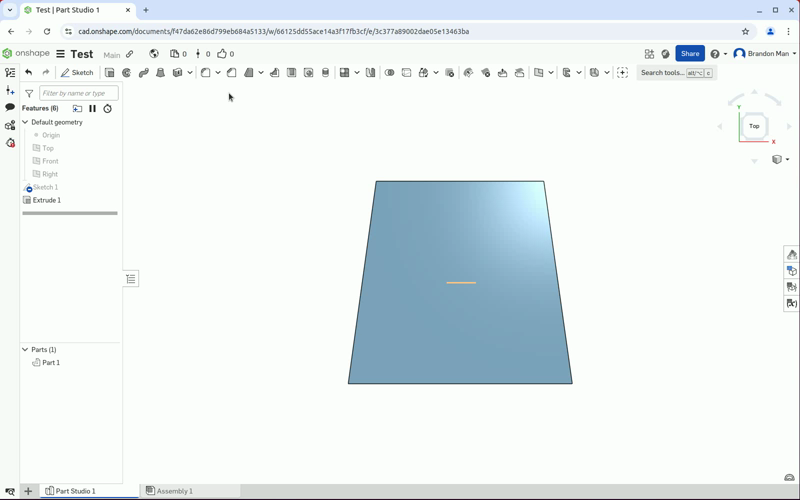
mouse_move(541, 75)
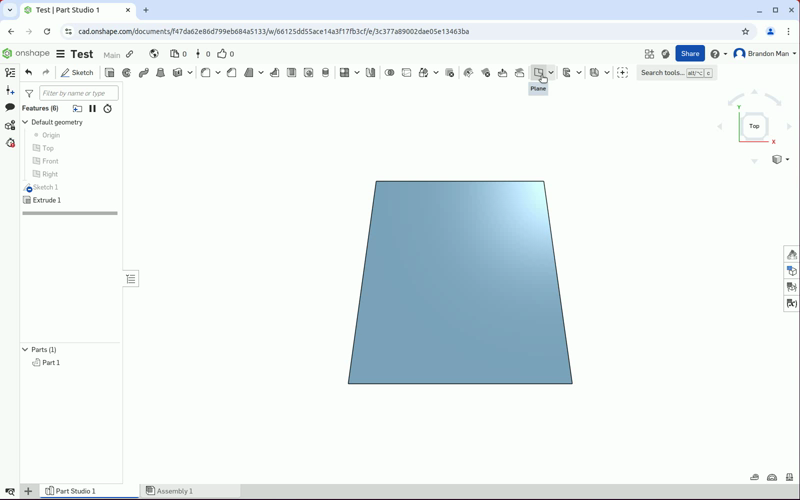
click(541, 75)
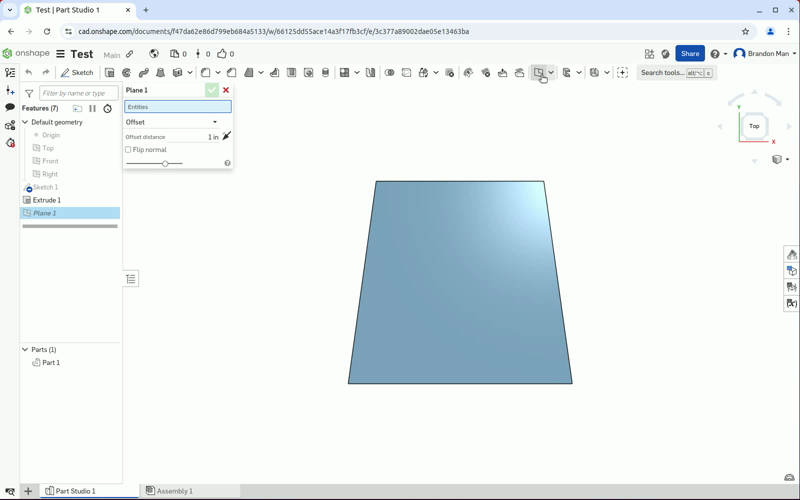
mouse_move(73, 150)
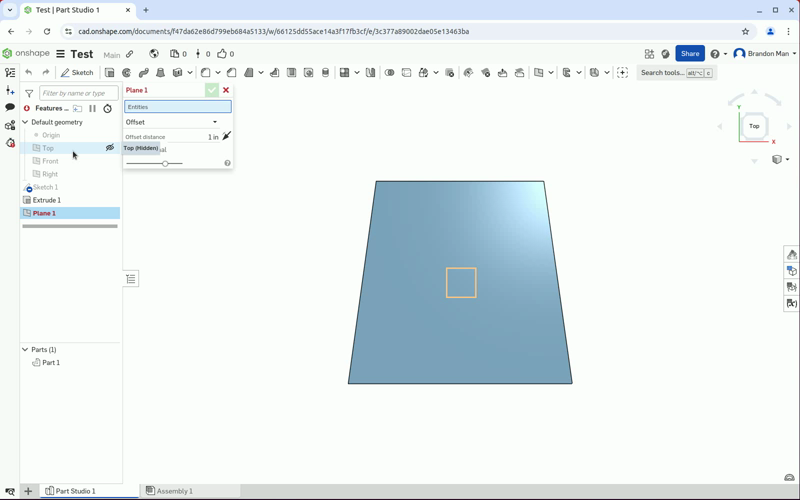
click(73, 150)
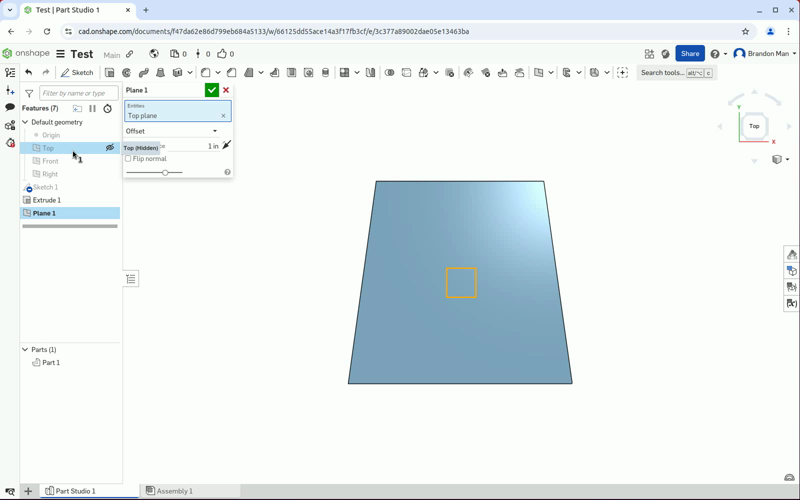
key(tab, 2)
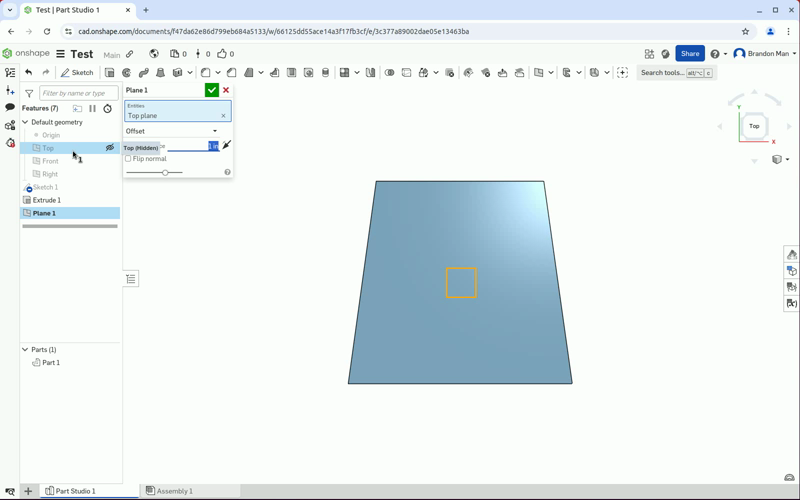
text(1.202)
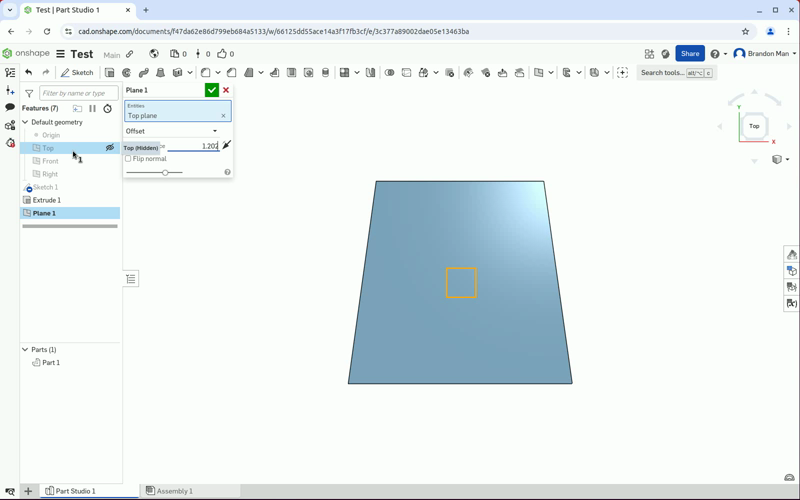
key(enter, 2)
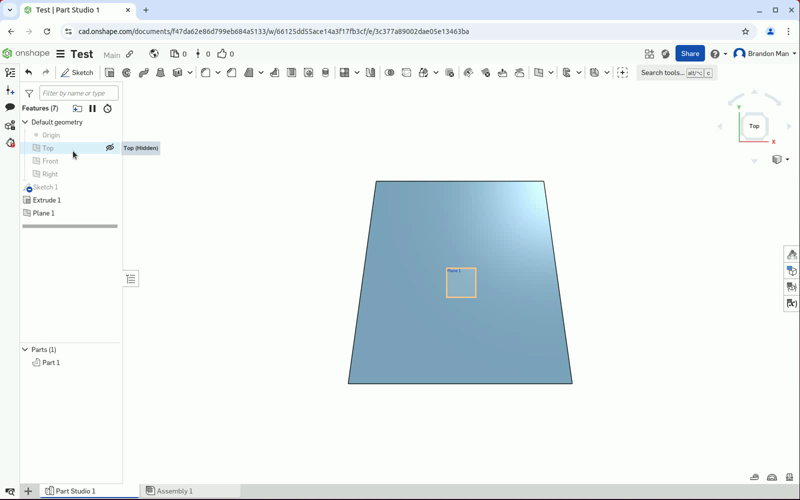
key(shift+s)
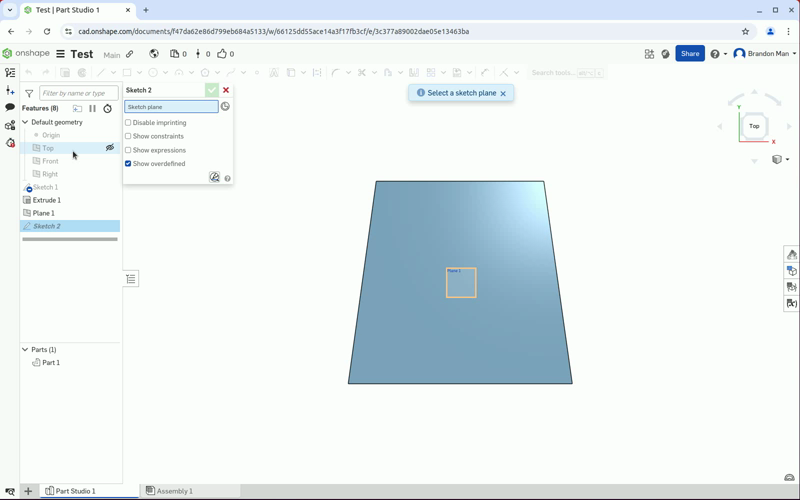
mouse_move(73, 215)
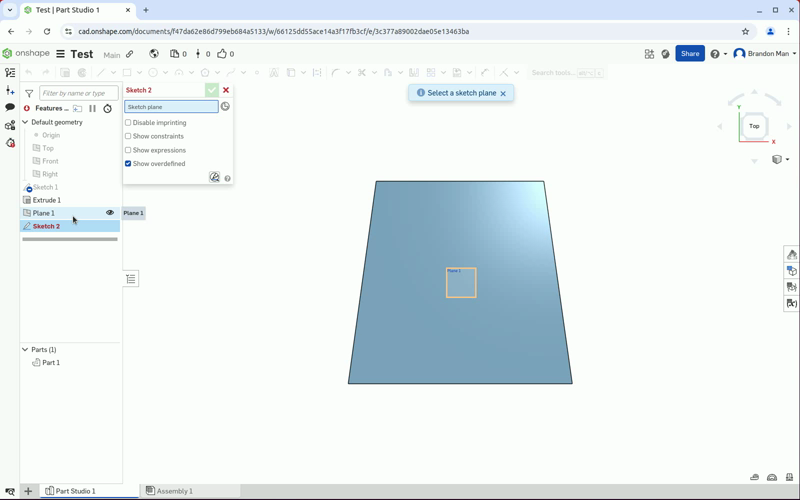
click(73, 215)
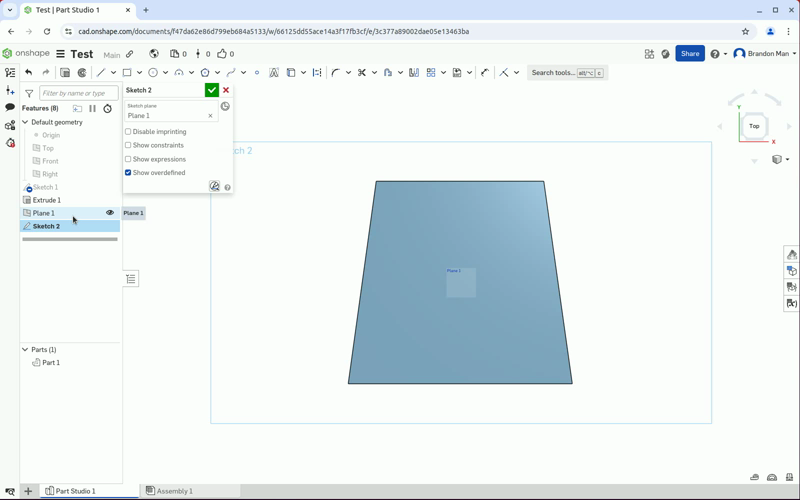
mouse_move(73, 352)
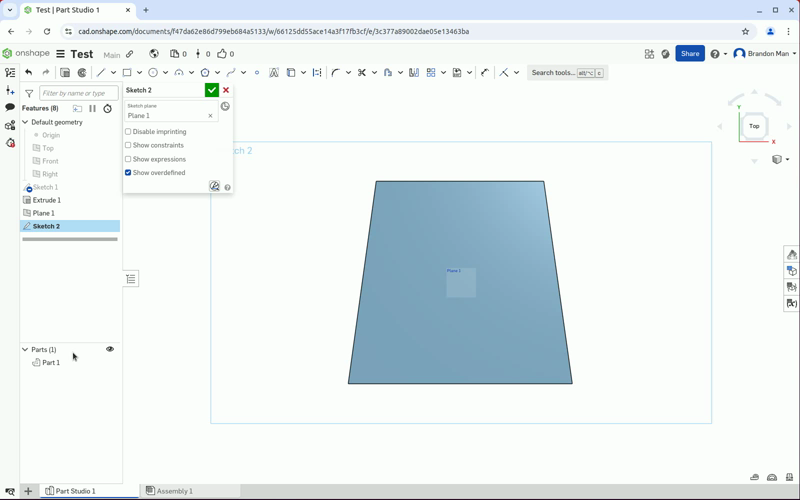
key(y)
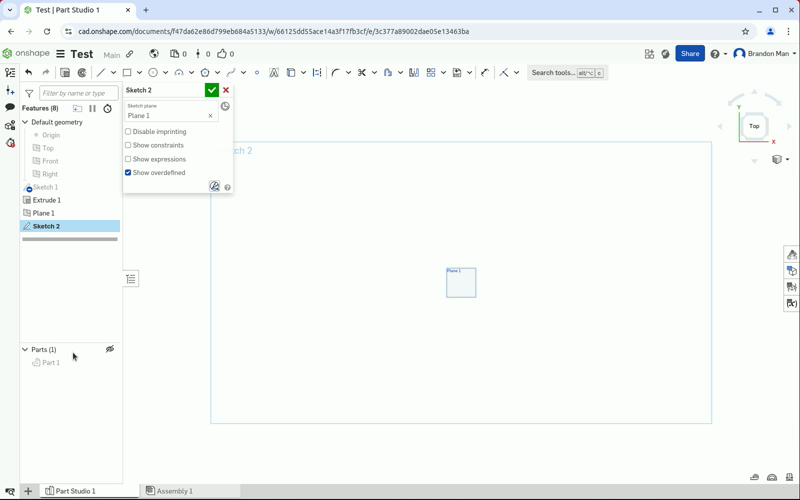
key(l)
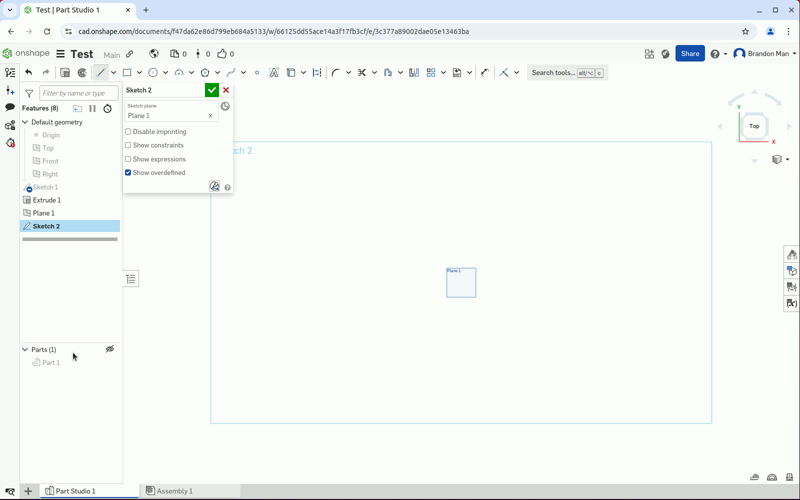
key_down(shift)
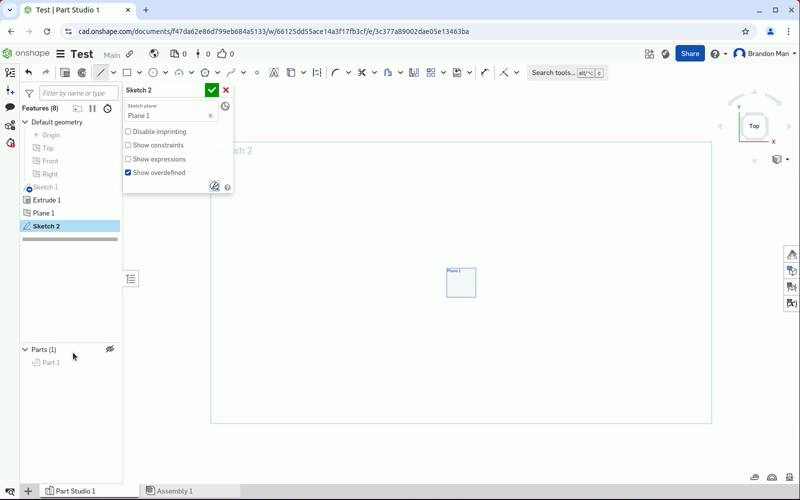
mouse_move(388, 333)
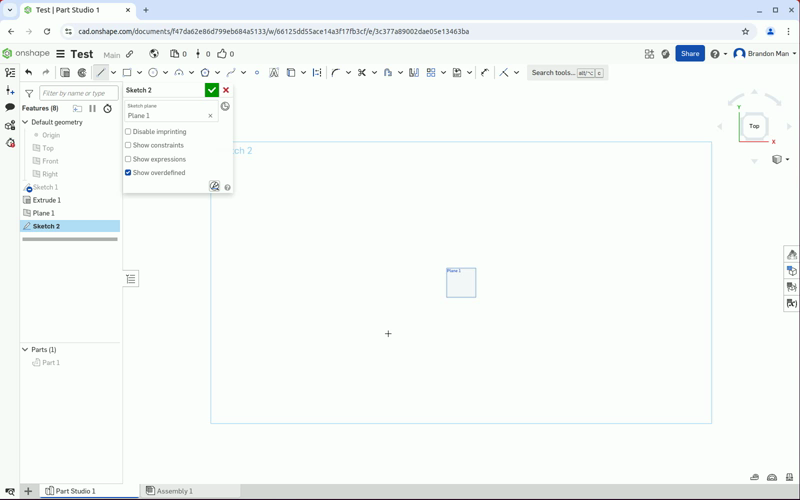
click(388, 333)
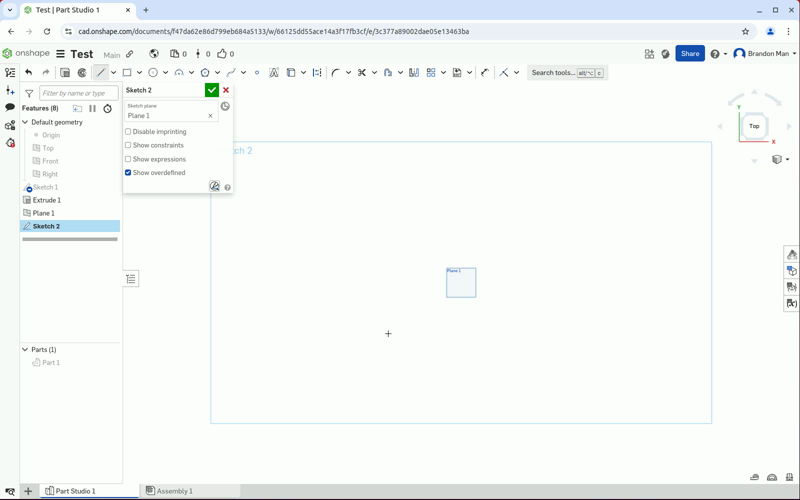
key_up(shift)
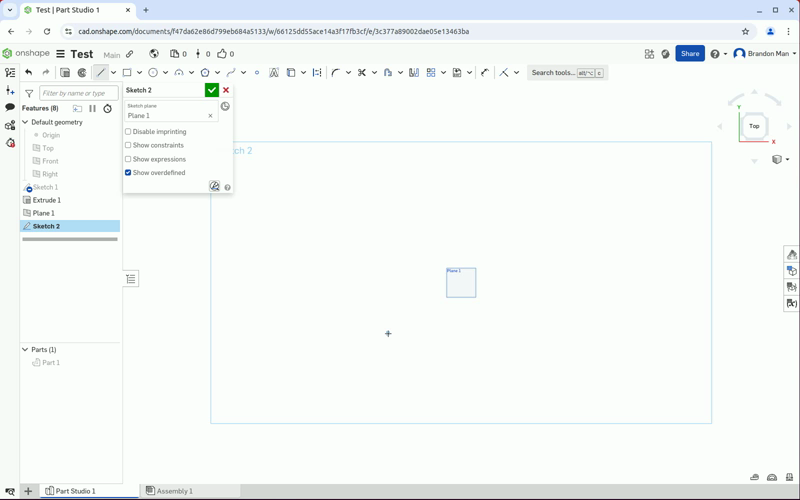
key_down(shift)
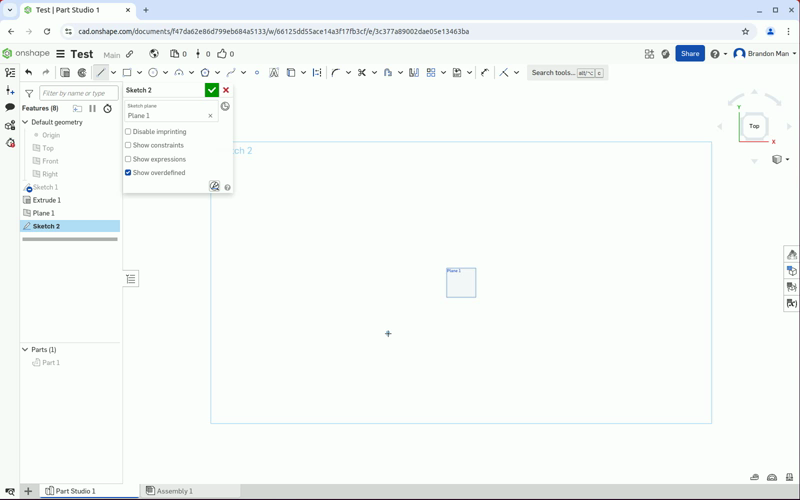
mouse_move(534, 333)
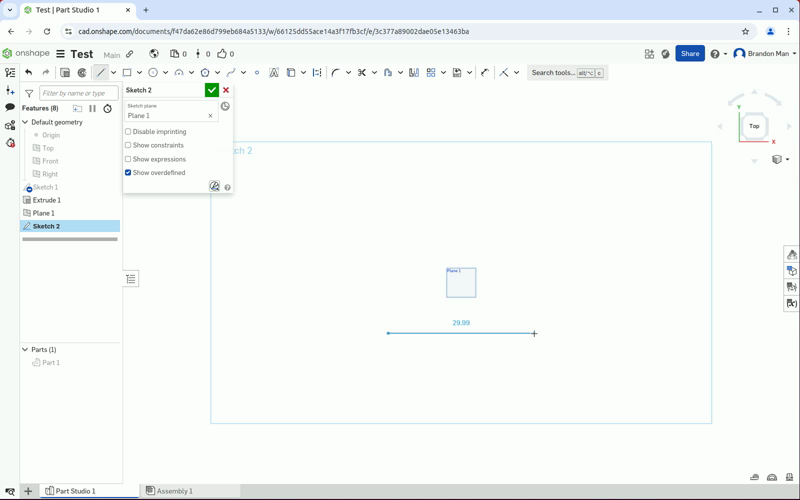
click(534, 333)
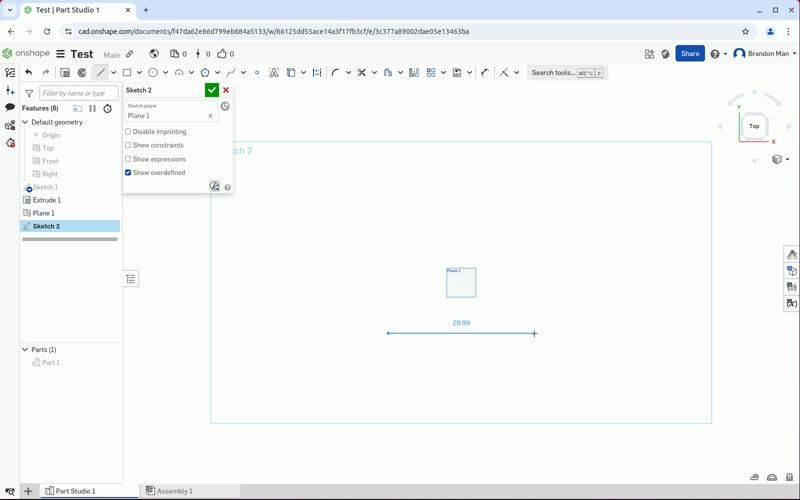
key_up(shift)
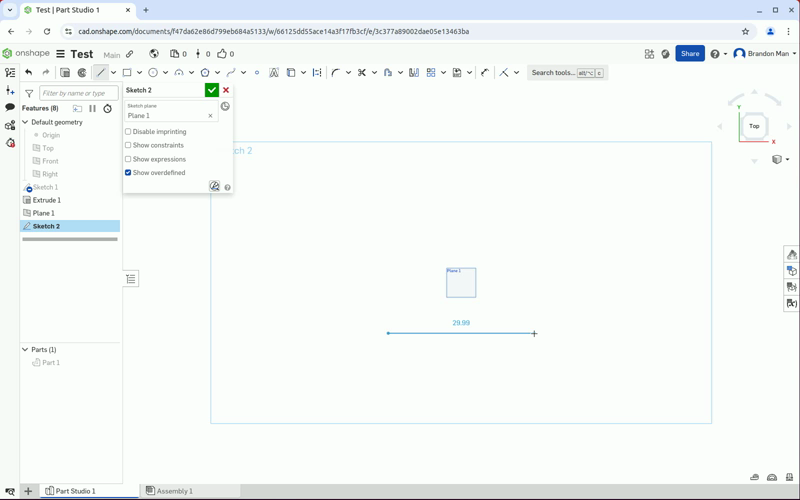
key_down(shift)
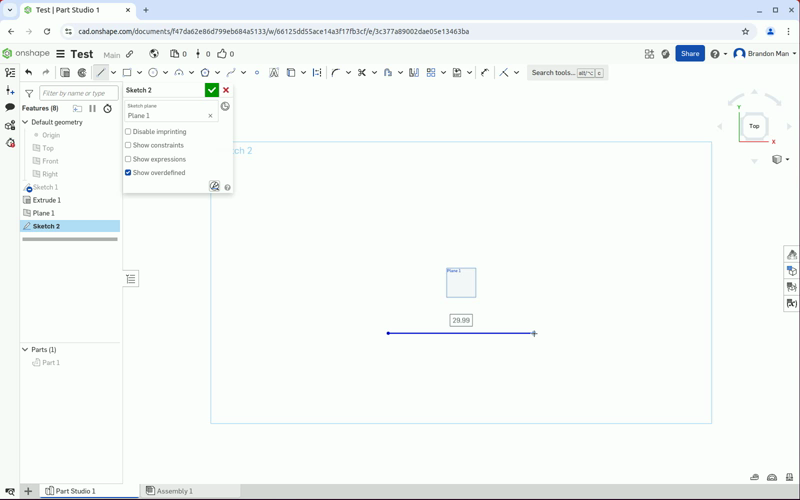
mouse_move(564, 333)
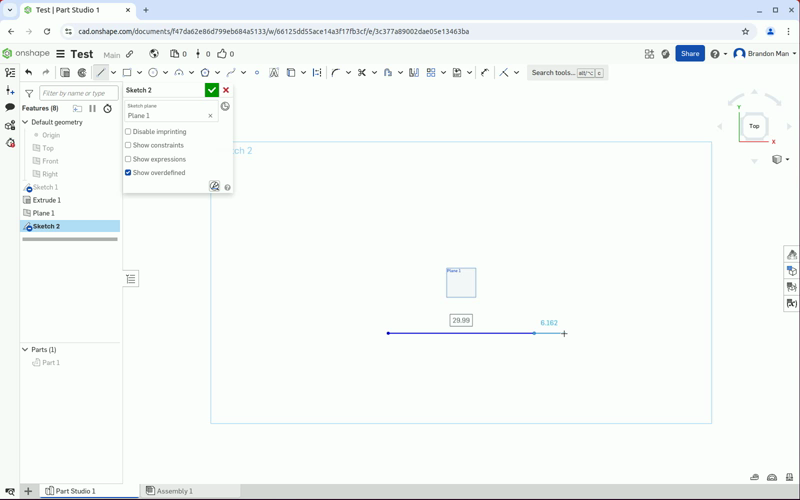
mouse_move(534, 310)
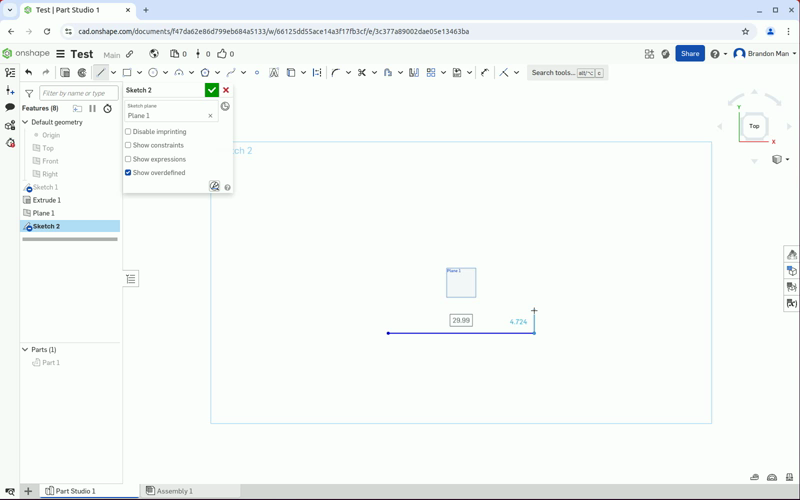
click(534, 310)
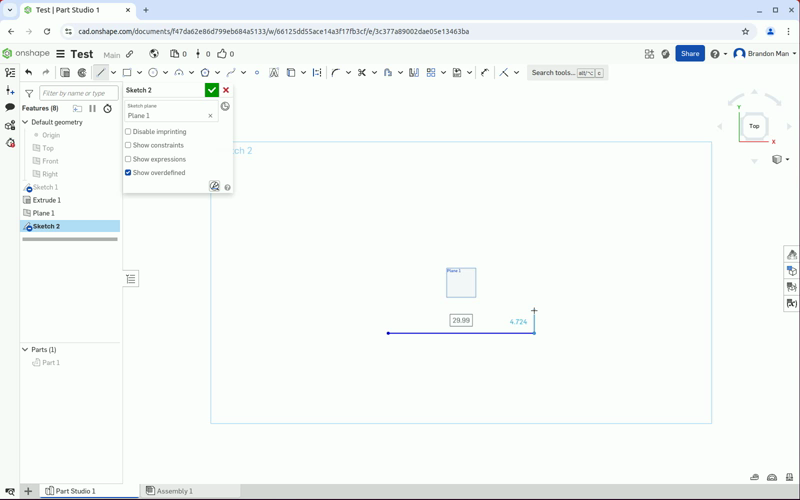
key_up(shift)
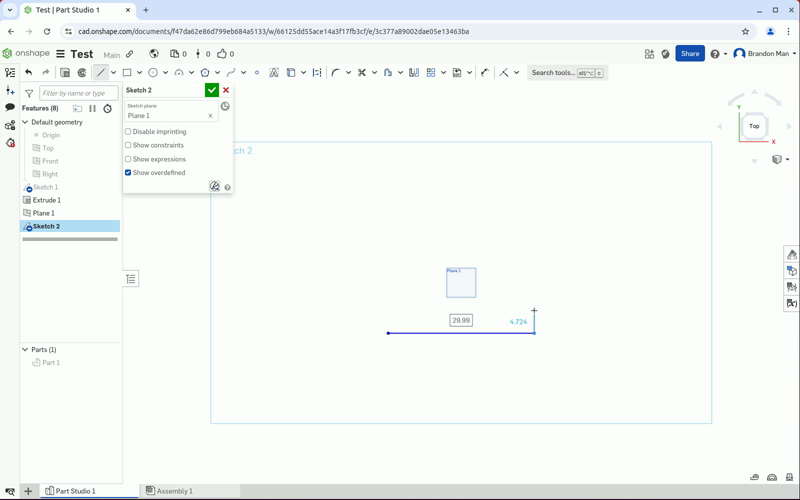
key_down(shift)
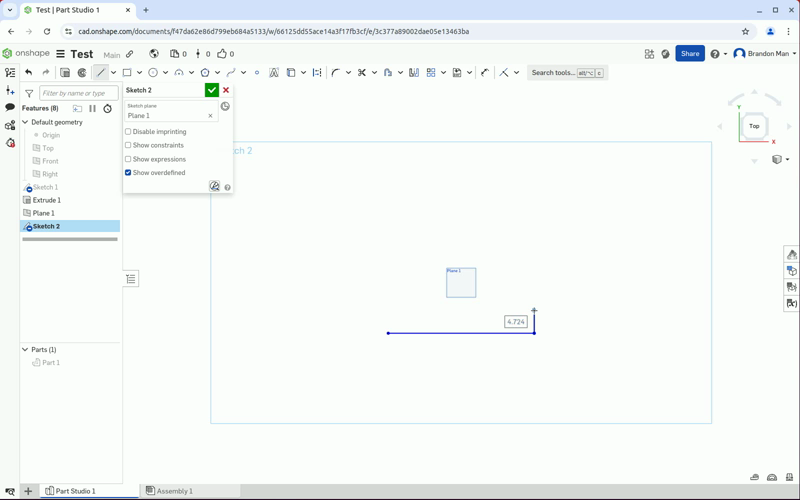
mouse_move(388, 310)
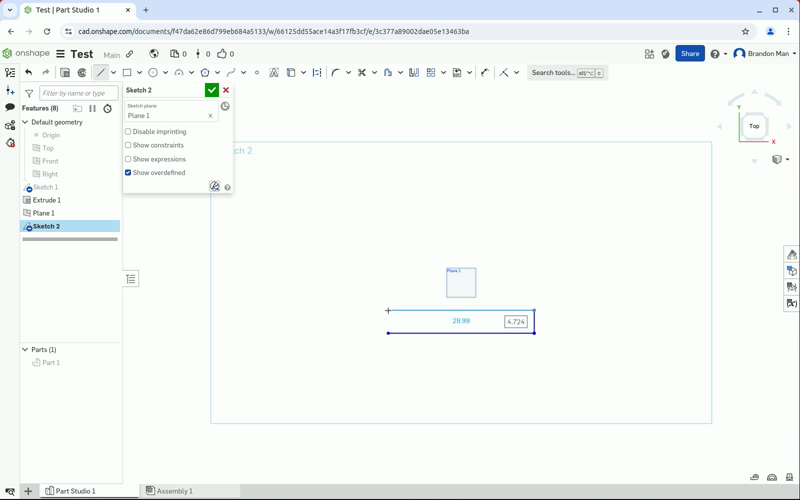
click(388, 310)
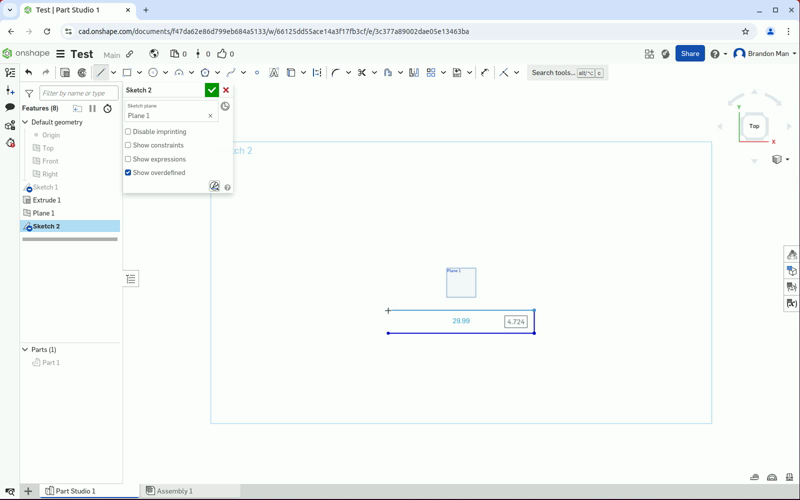
key_up(shift)
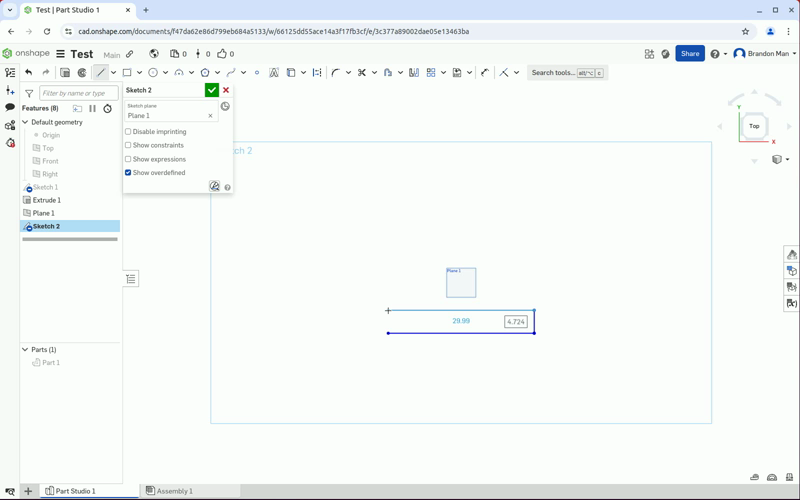
mouse_move(418, 310)
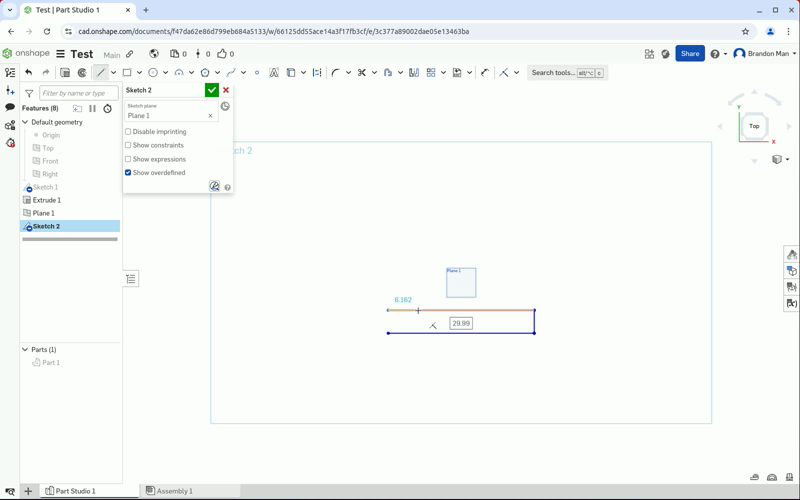
key_down(shift)
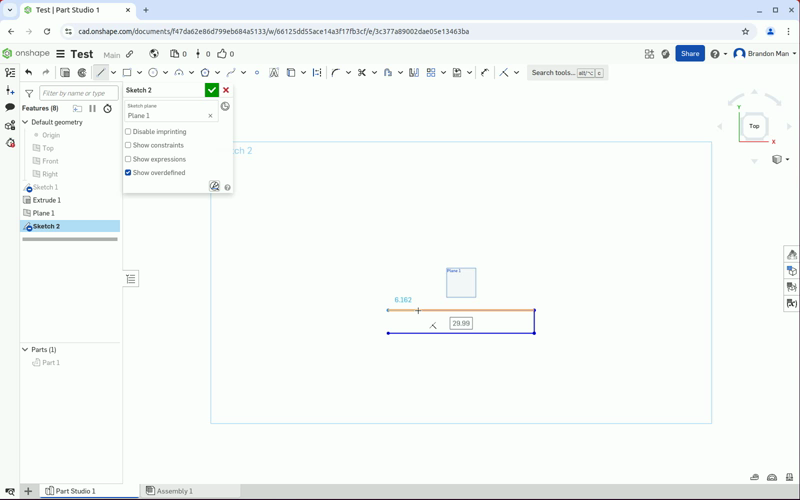
mouse_move(388, 333)
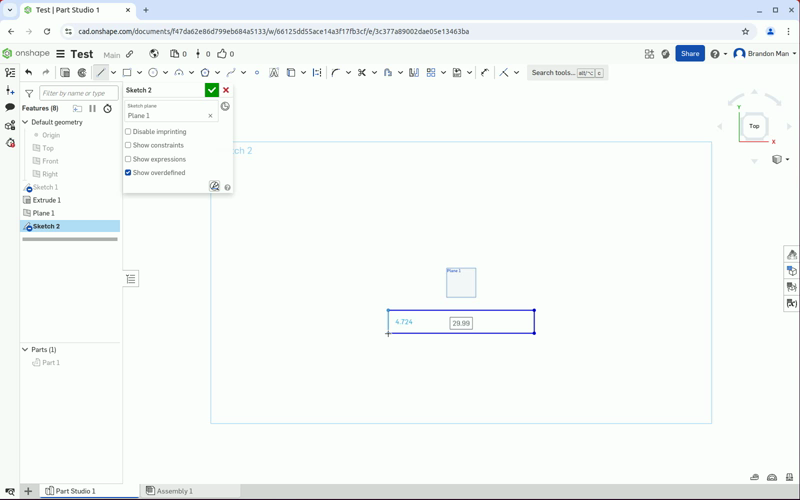
key_up(shift)
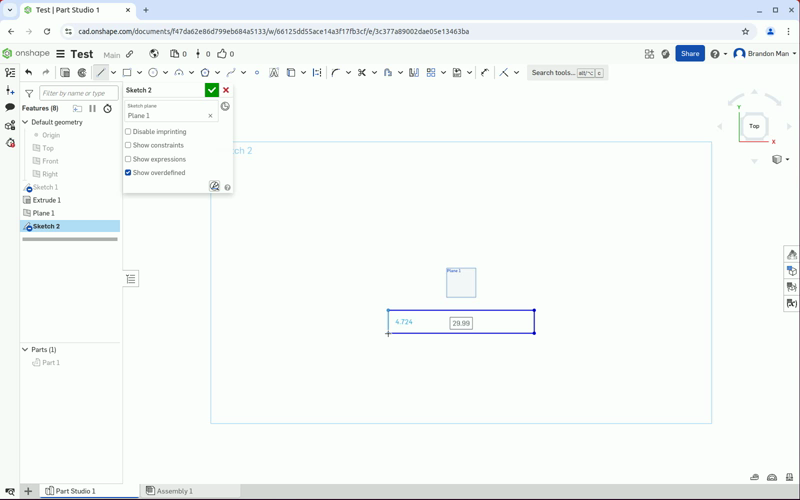
click(388, 333)
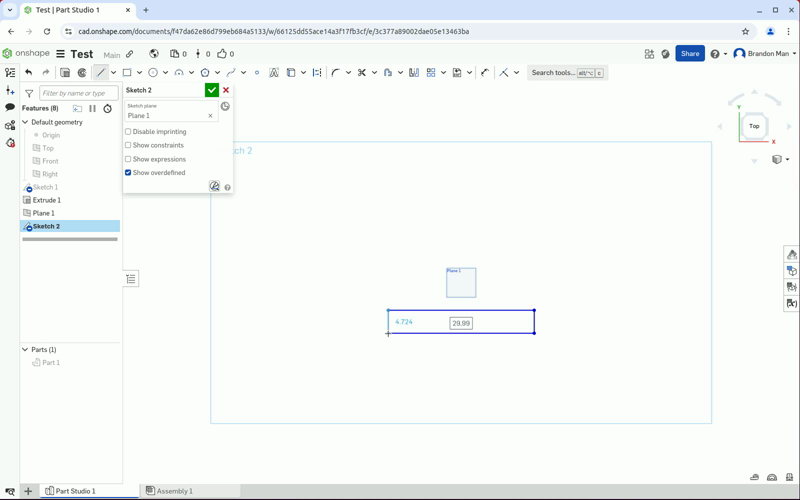
key(esc)
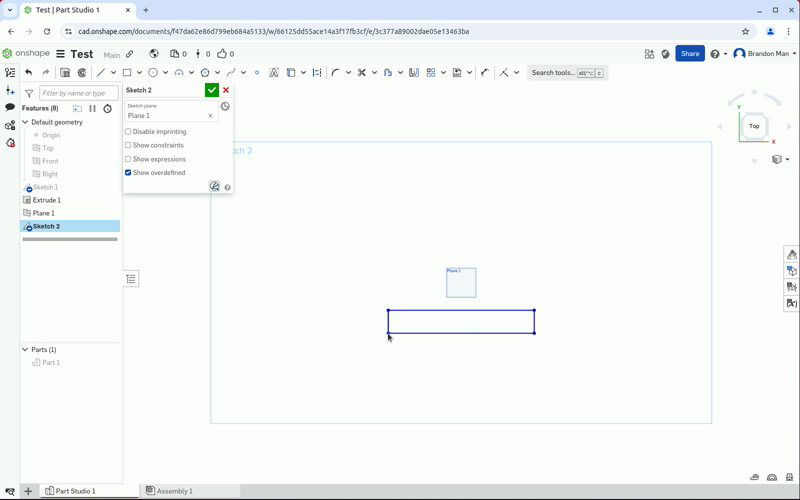
mouse_move(512, 318)
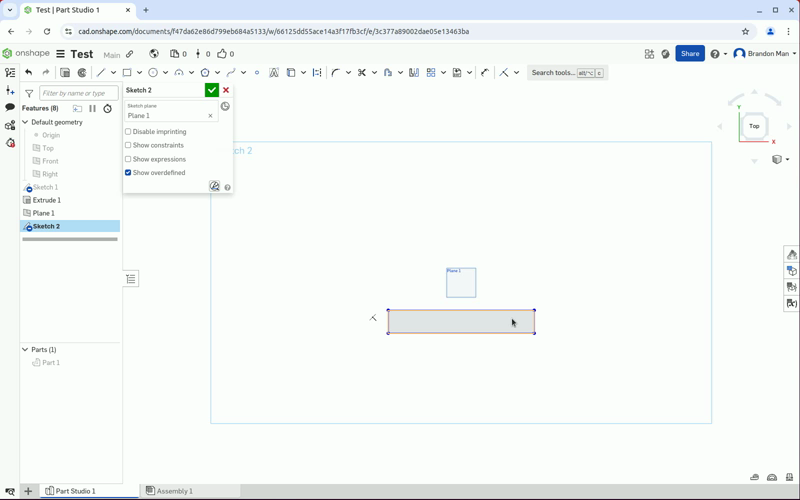
click(512, 318)
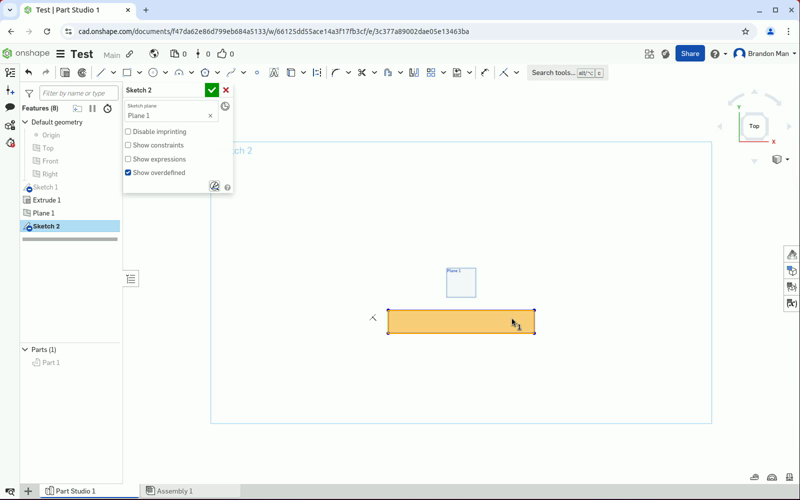
mouse_move(73, 352)
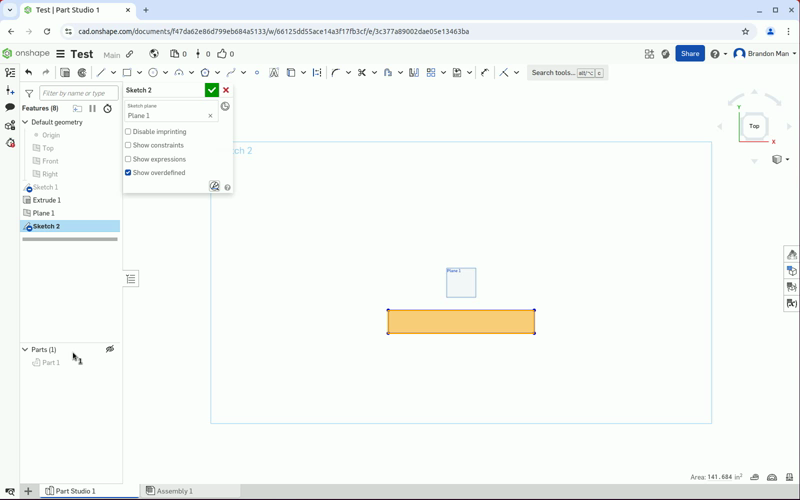
key(shift+y)
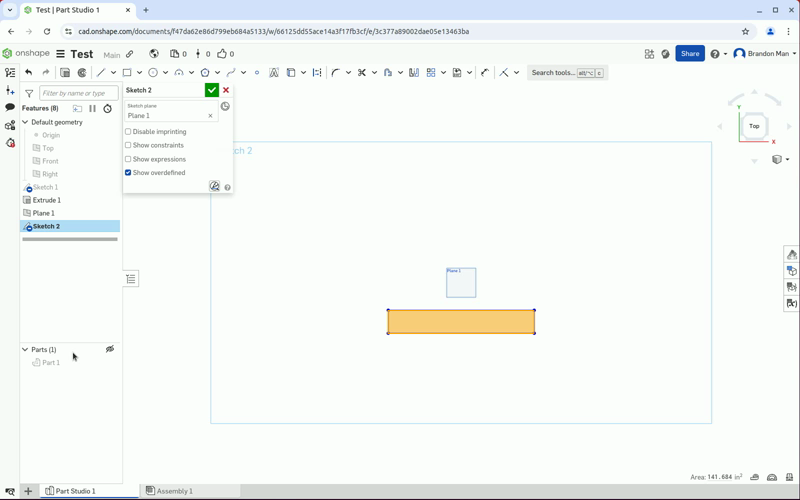
key(shift+e)
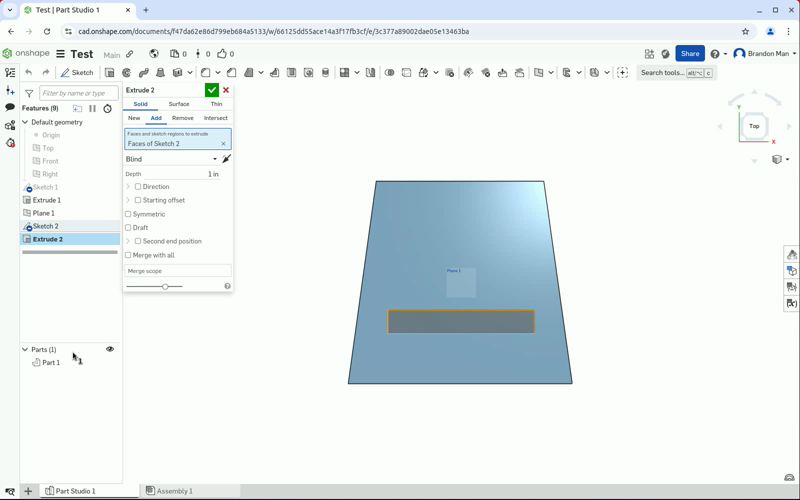
mouse_move(143, 106)
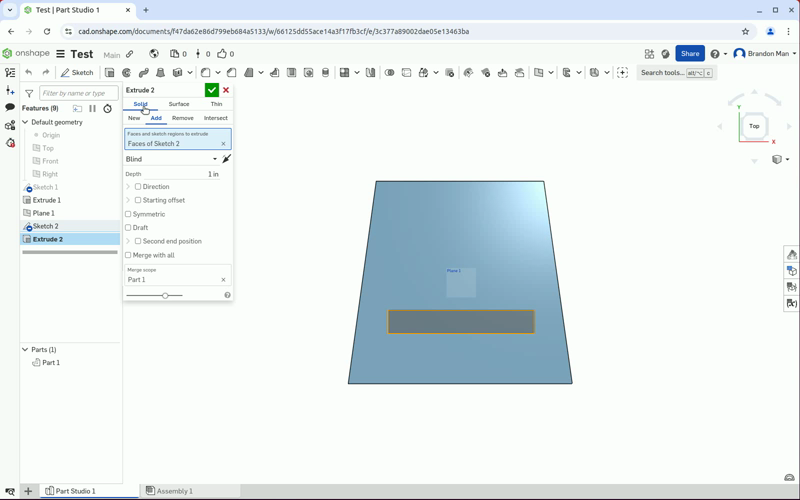
click(143, 106)
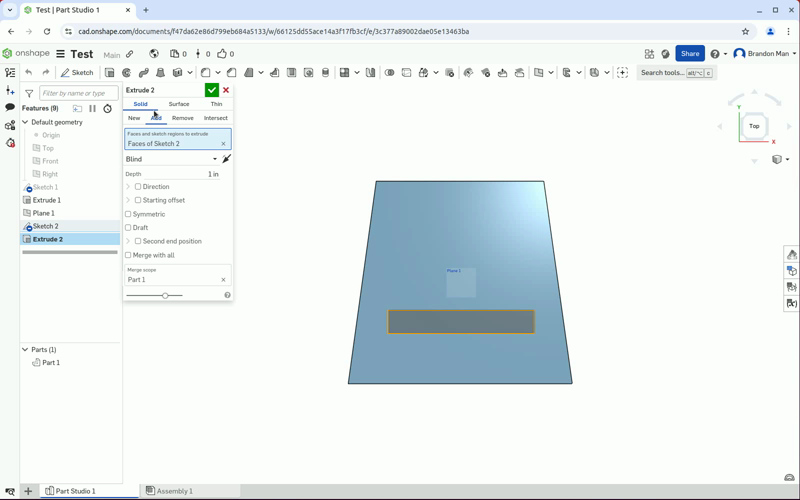
mouse_move(186, 120)
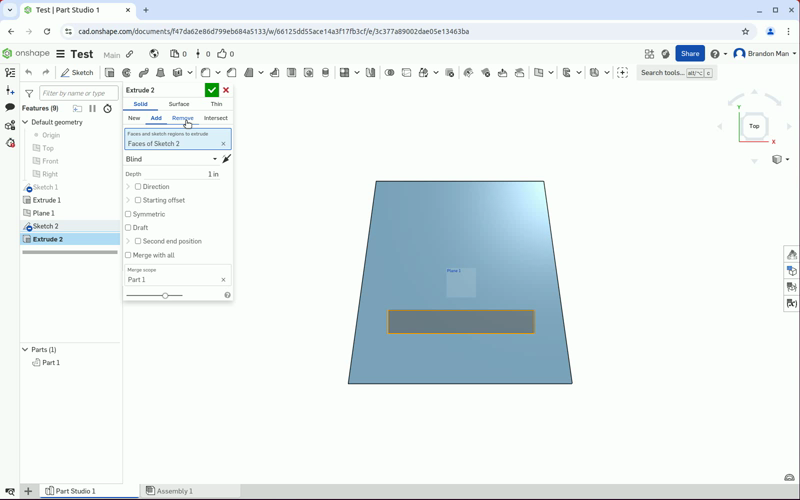
click(186, 120)
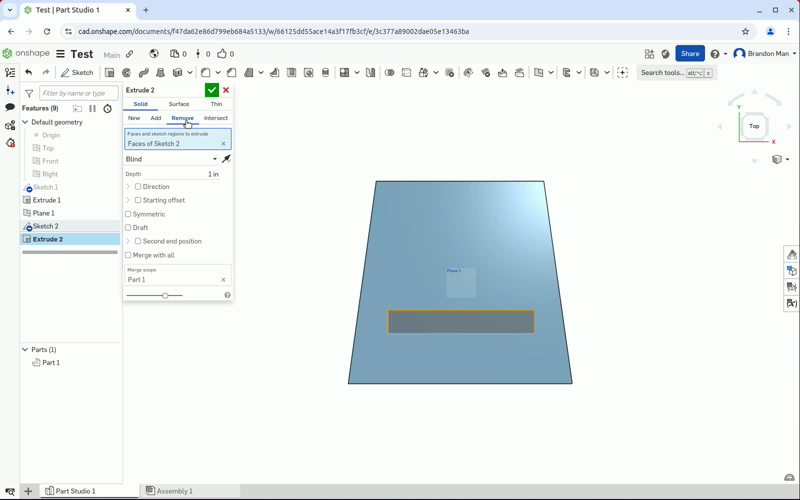
key(tab, 4)
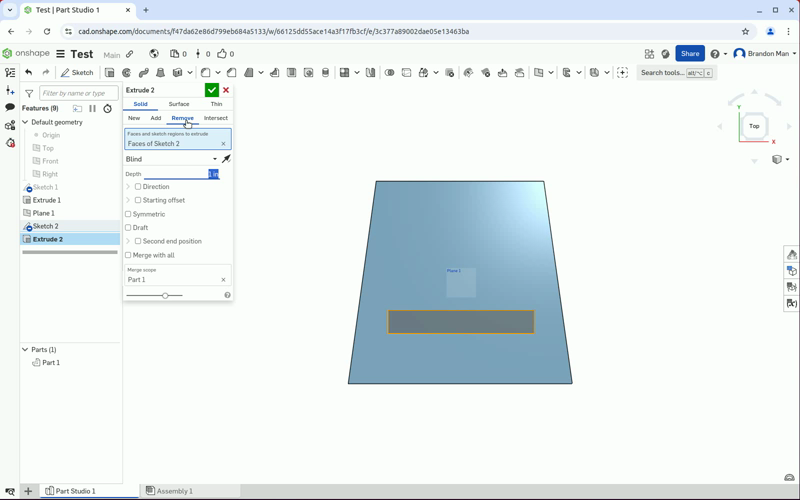
text(1.204)
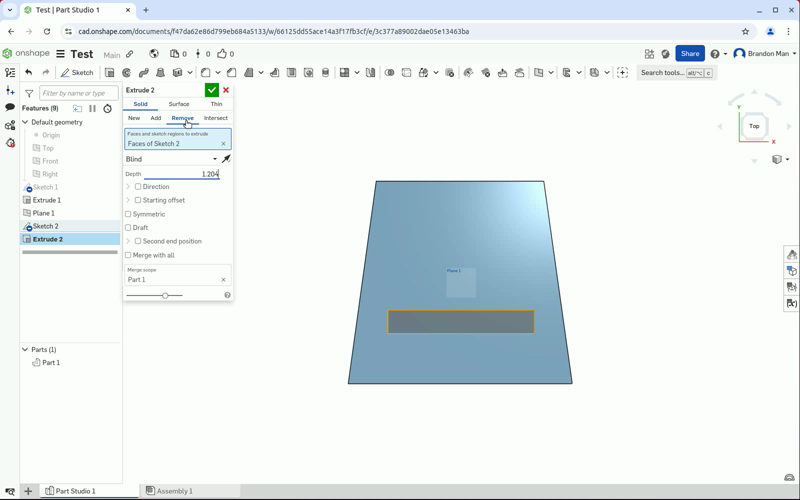
key(tab, 6)
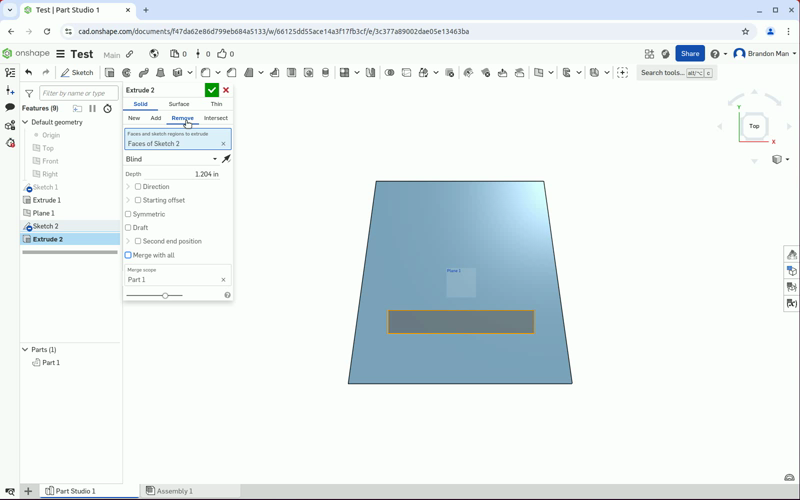
key(space)
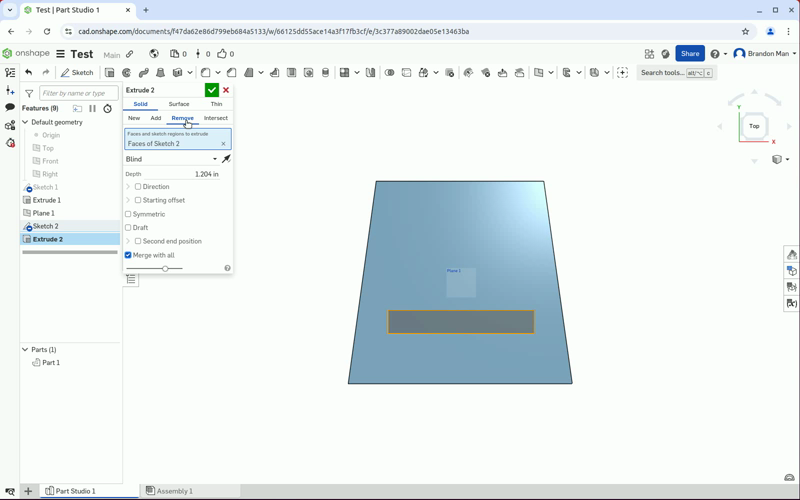
key(enter)
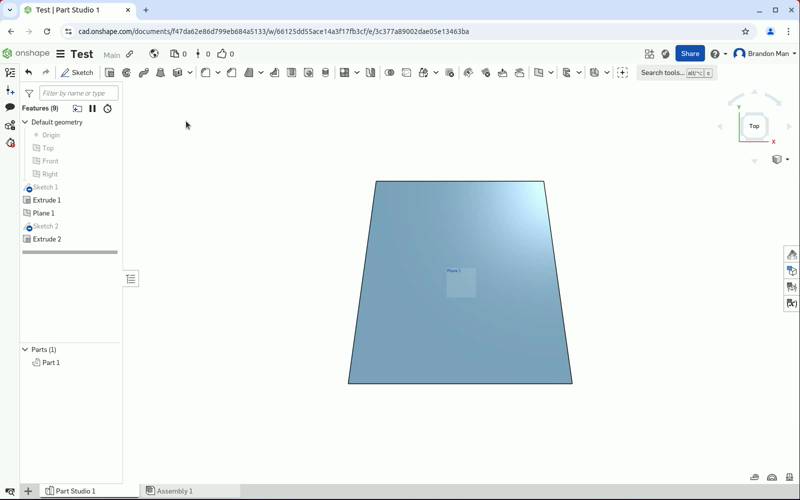
key(shift+h)
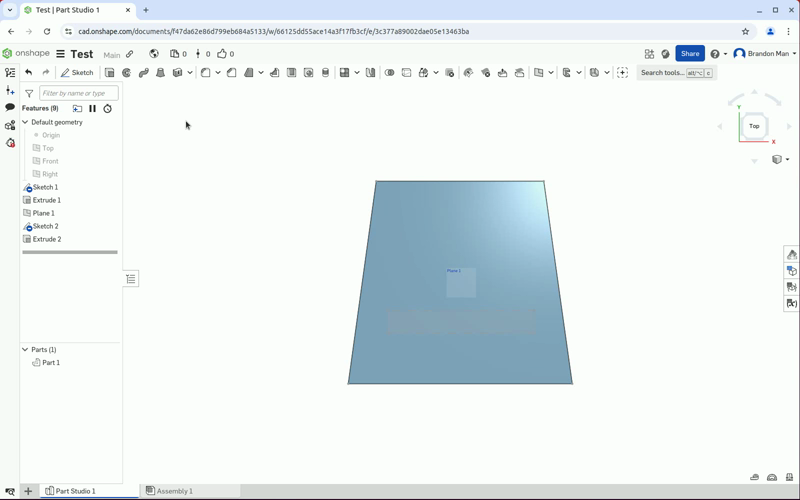
key(shift+h)
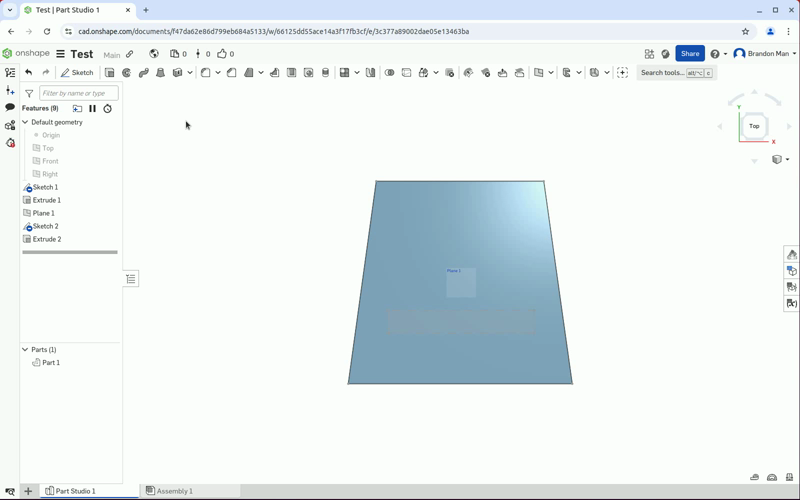
key(shift+7)
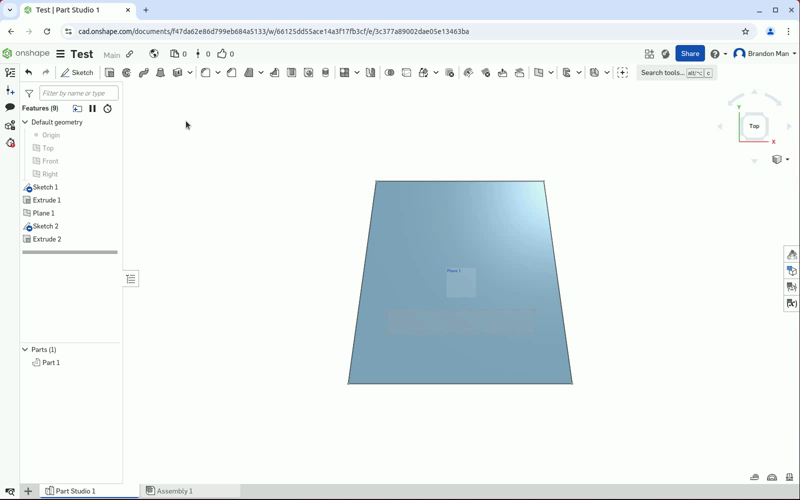
key(up, 3)
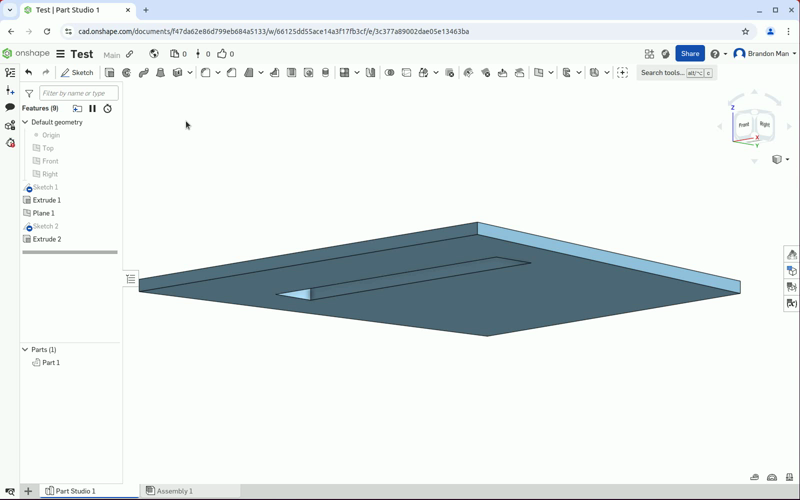
key(left, 3)
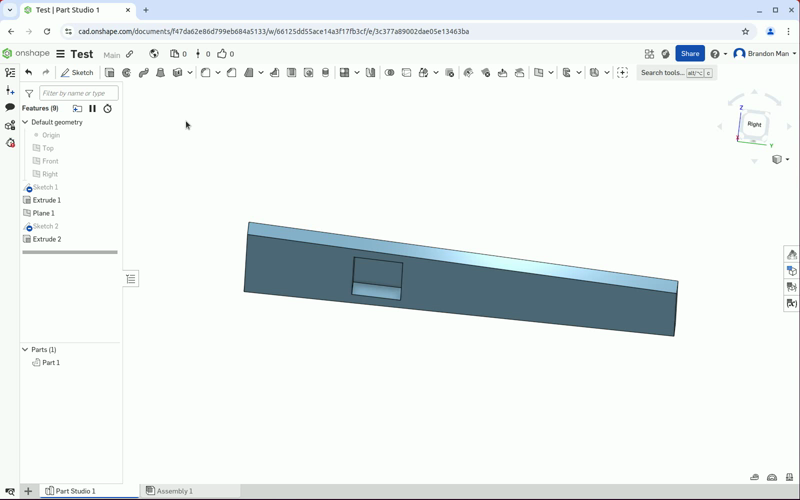
key(right, 3)
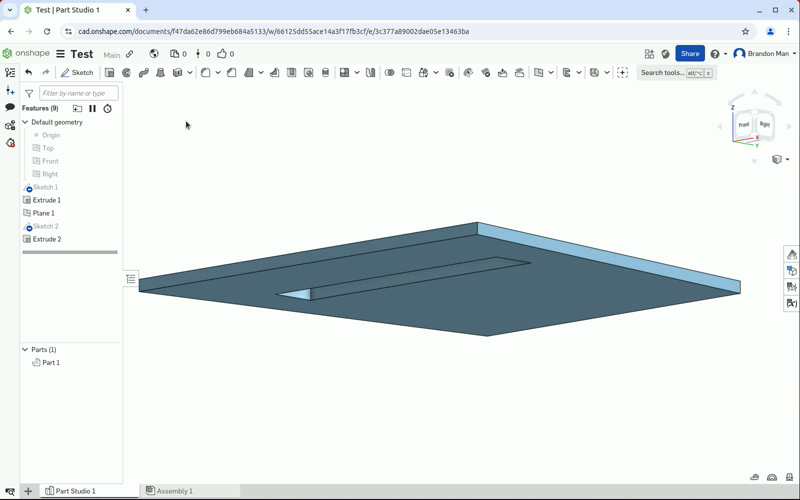
key(down, 3)
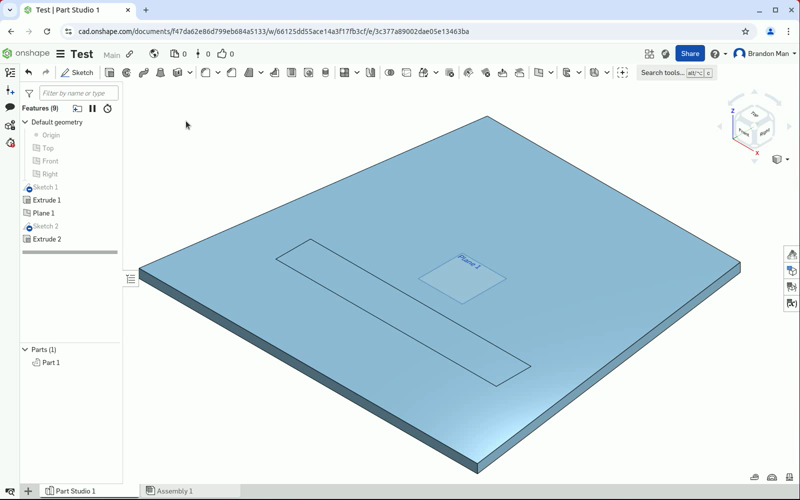
mouse_move(73, 189)
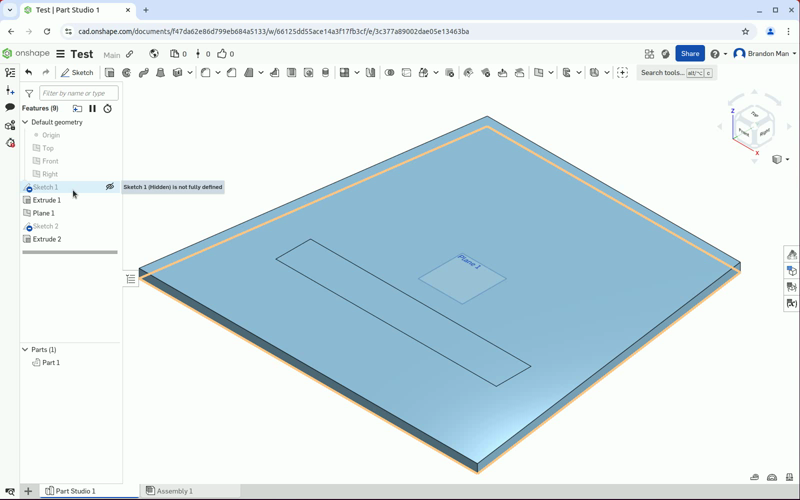
click(73, 189)